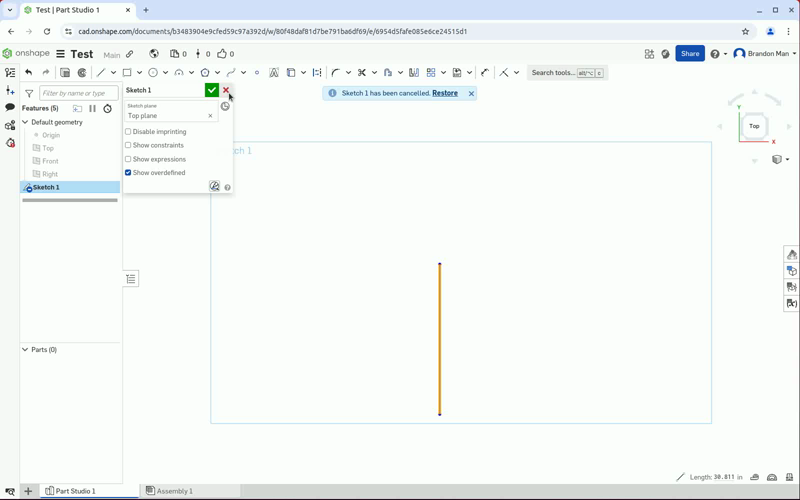
key(shift+h)
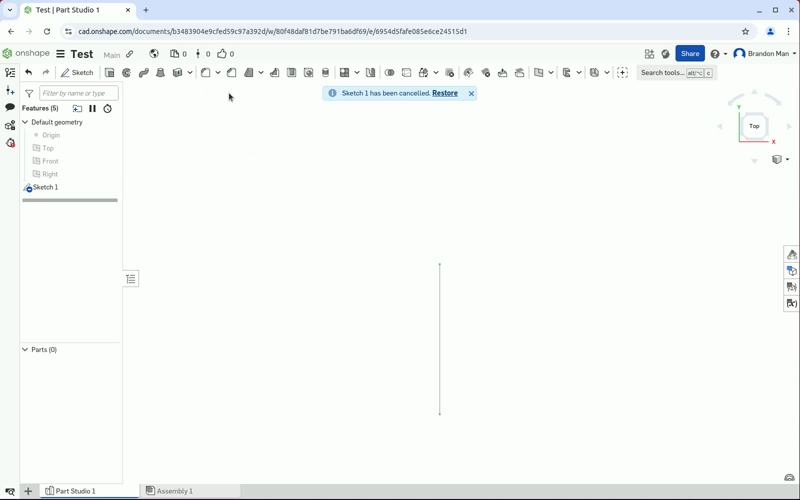
key(shift+s)
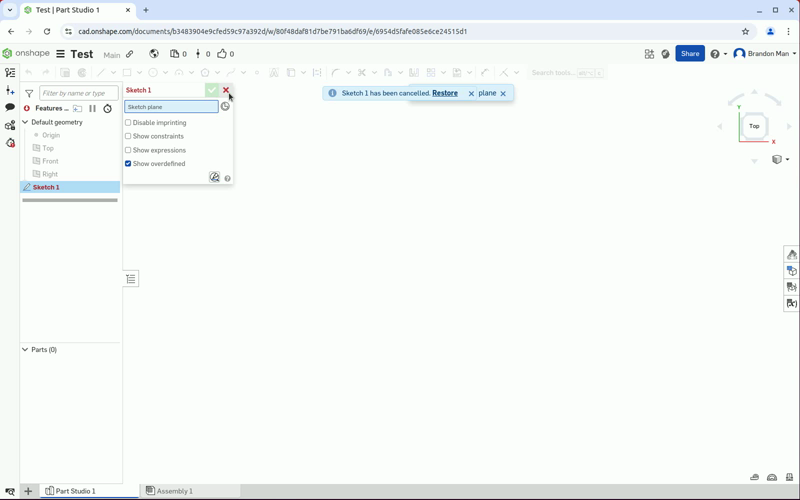
mouse_move(73, 150)
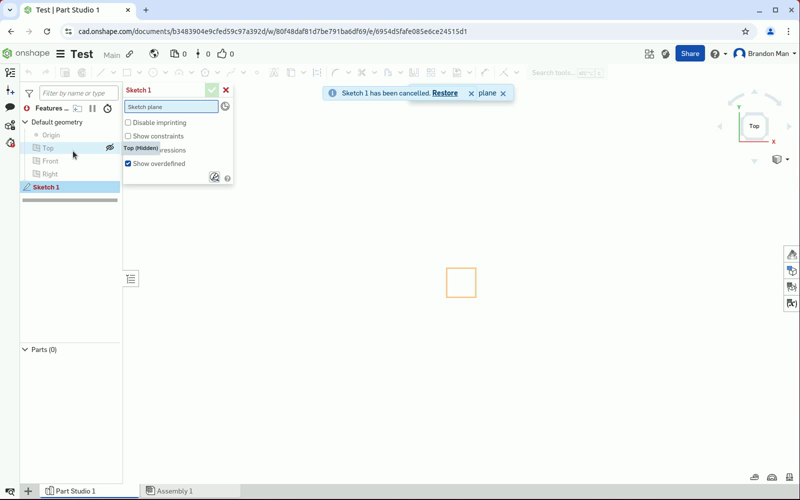
click(73, 150)
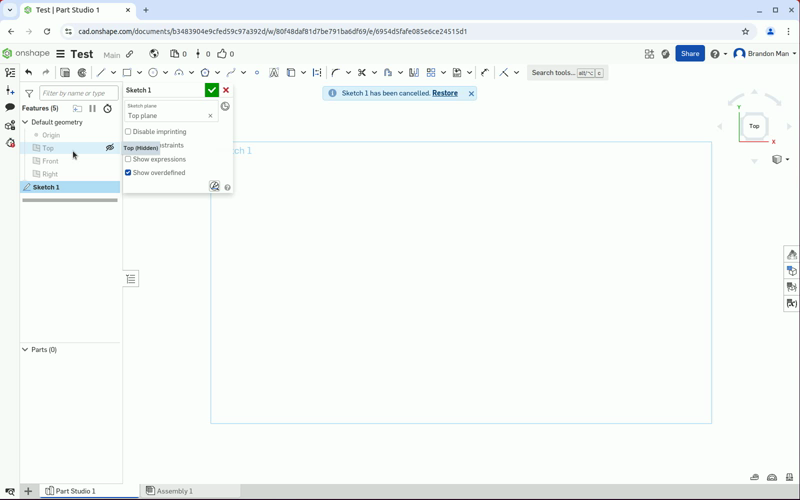
mouse_move(73, 352)
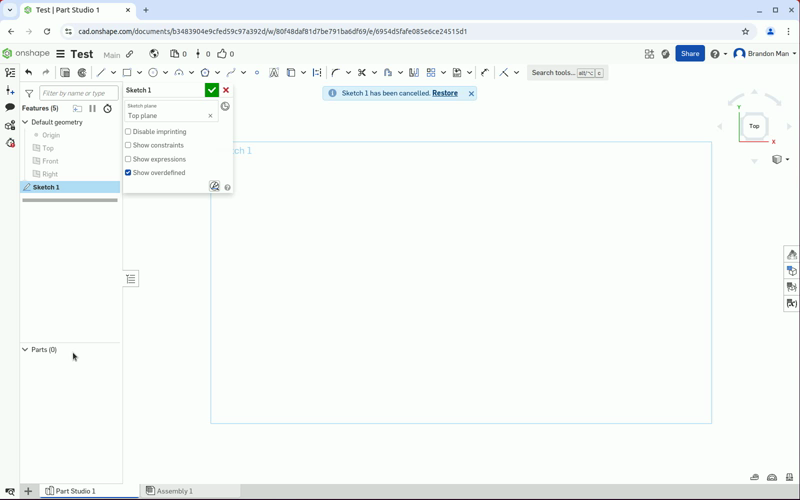
key(y)
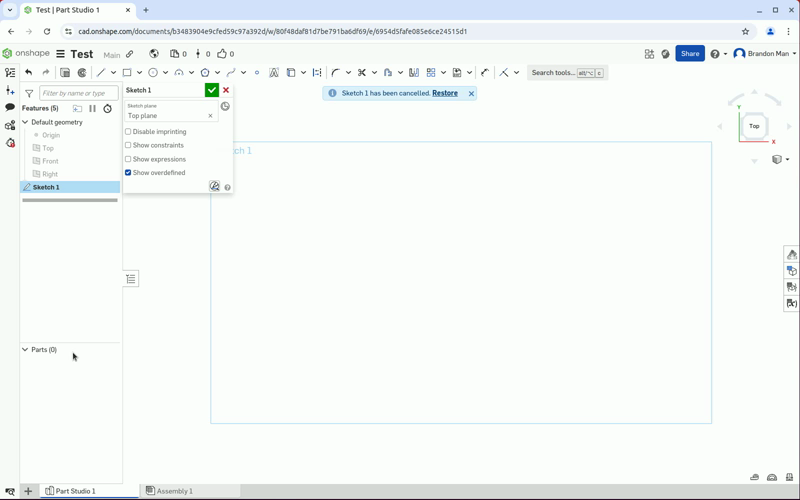
key(c)
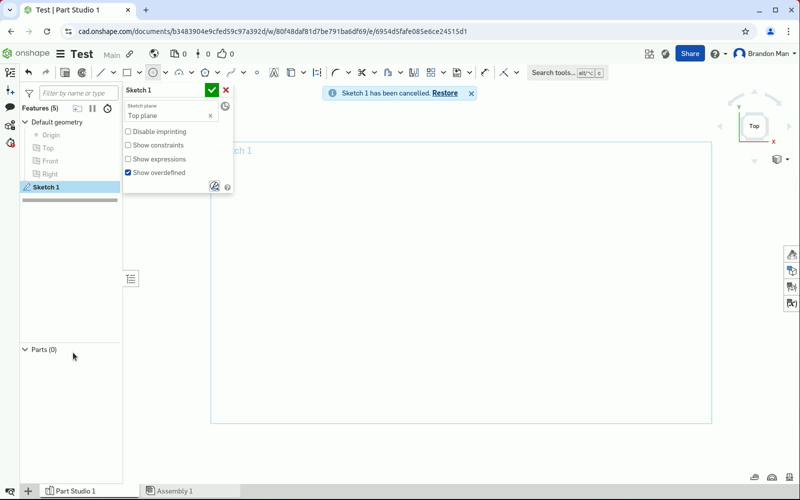
key_down(shift)
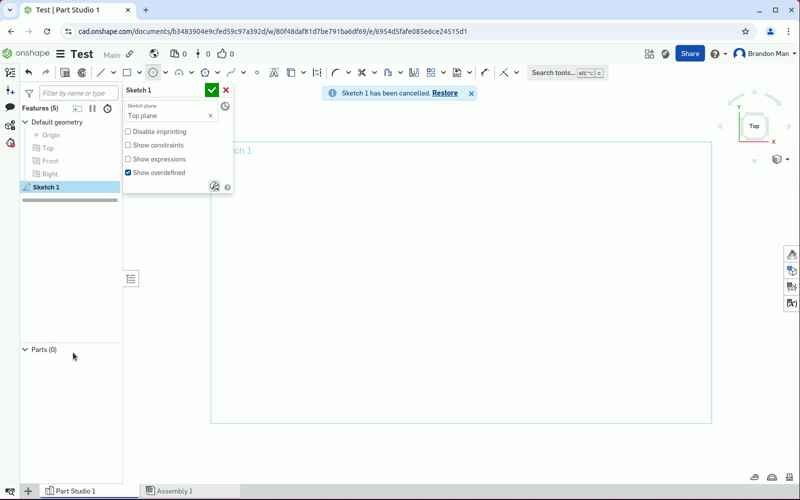
mouse_move(460, 282)
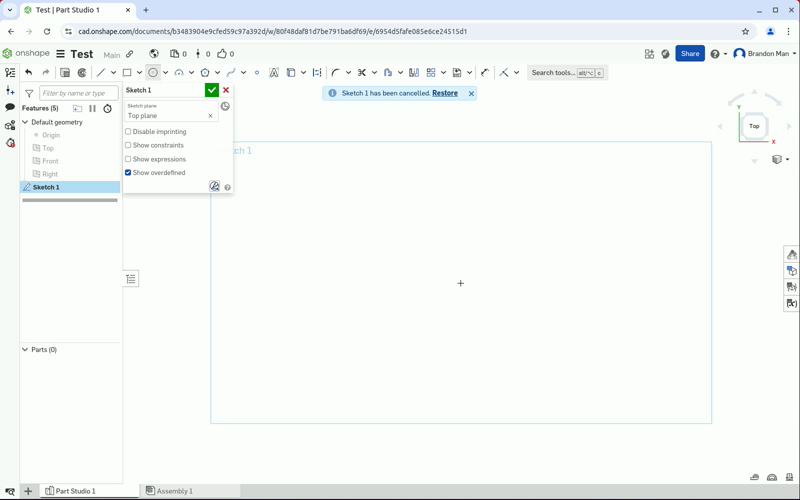
click(460, 282)
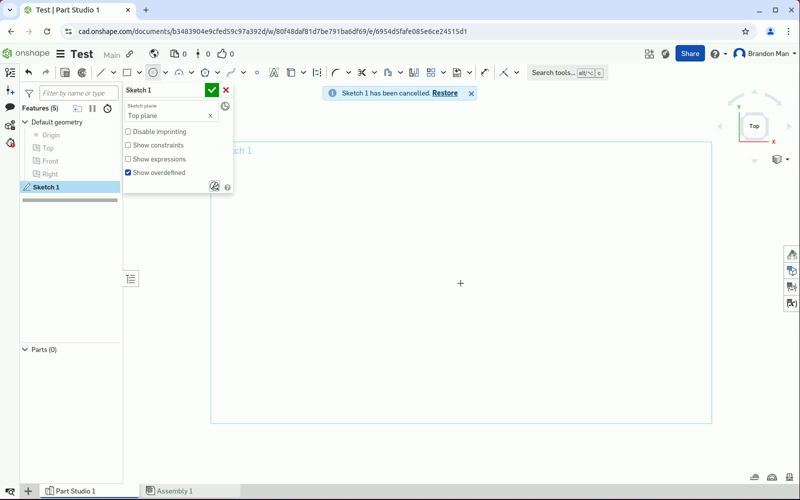
key_up(shift)
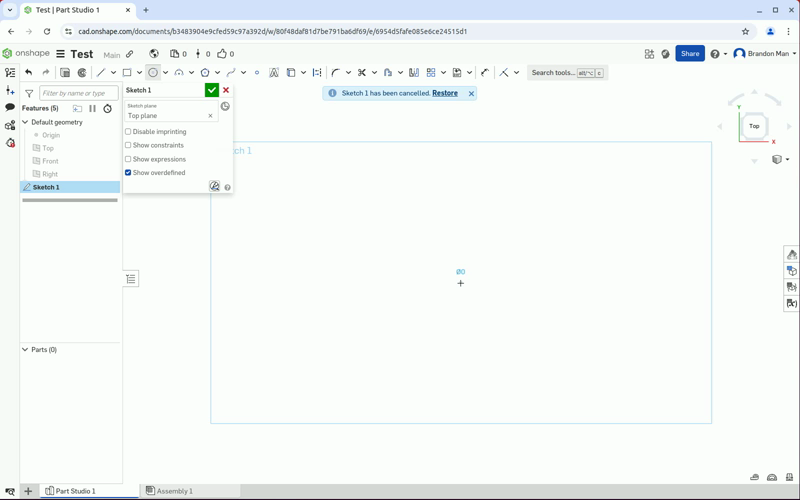
mouse_move(471, 282)
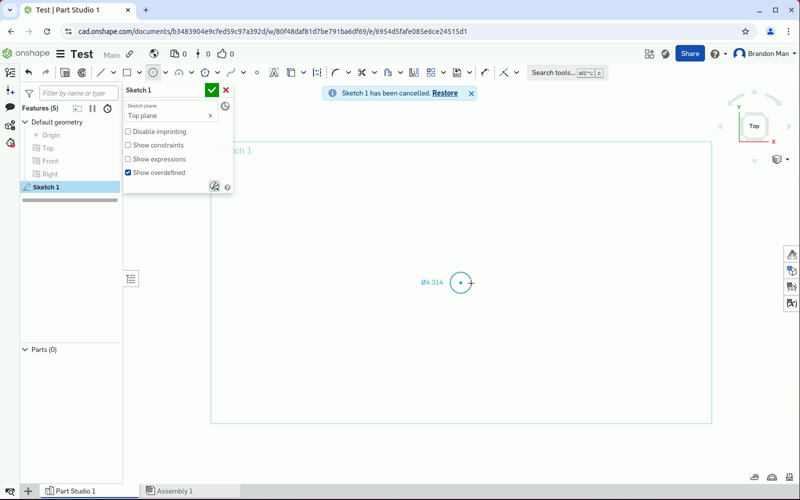
click(471, 282)
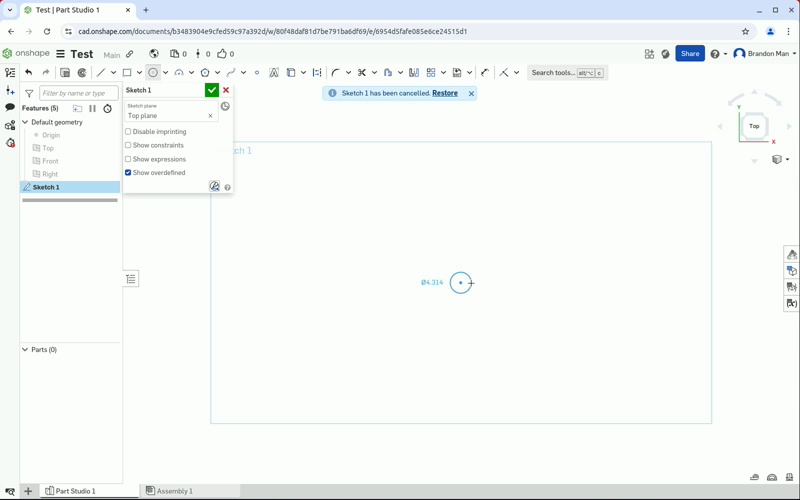
key(esc)
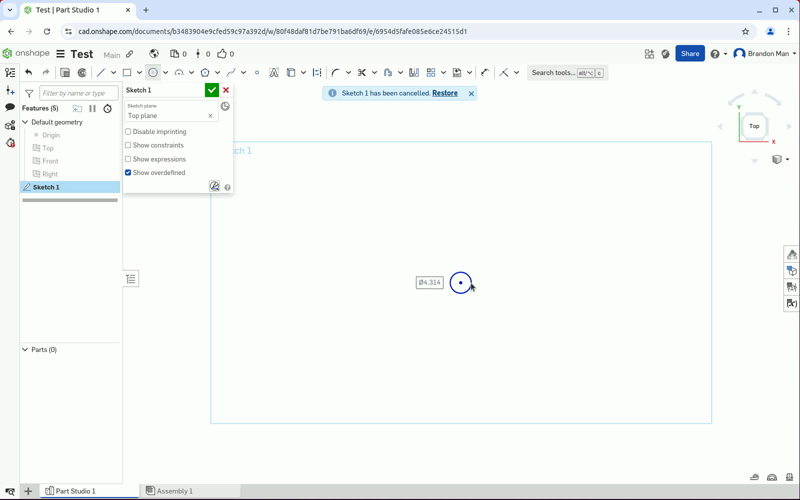
mouse_move(462, 279)
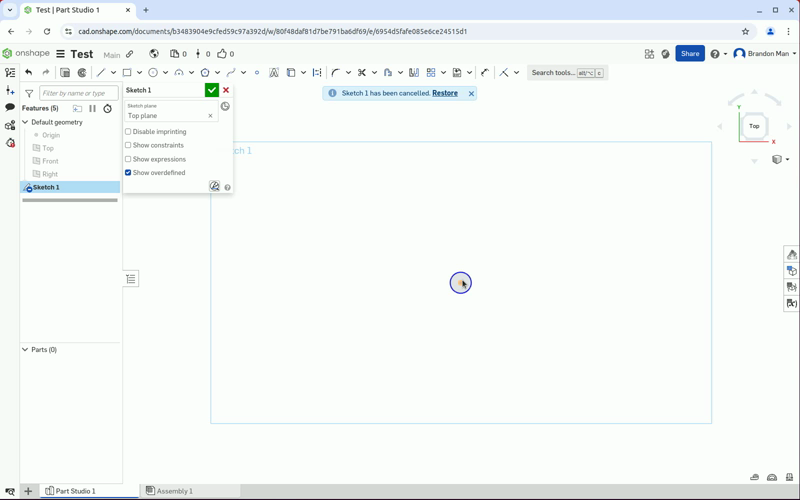
scroll(6)
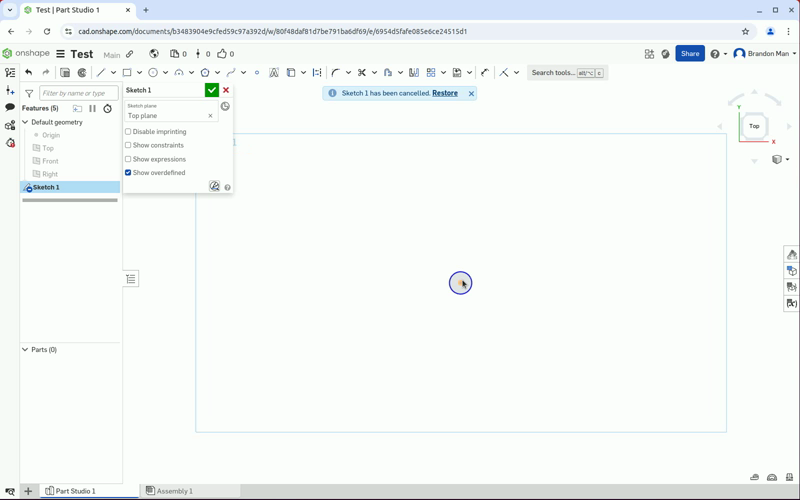
scroll(6)
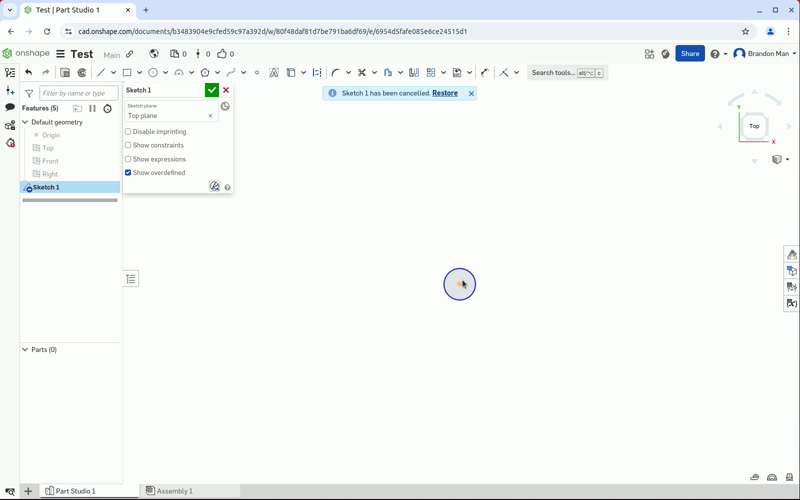
scroll(6)
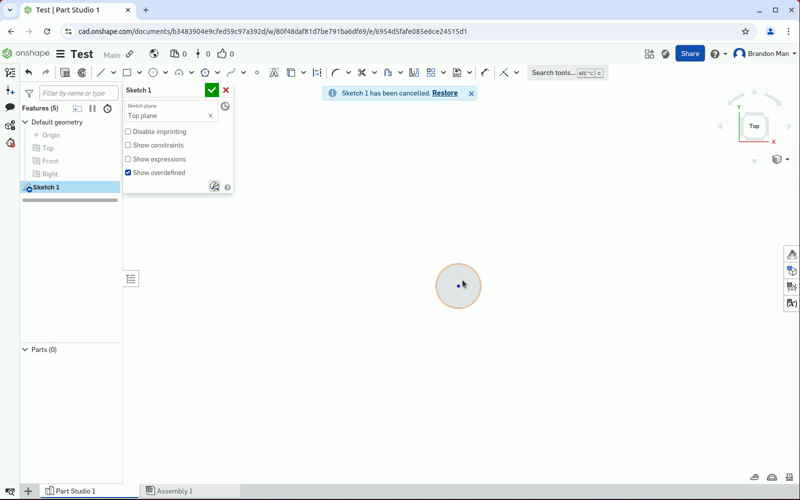
scroll(6)
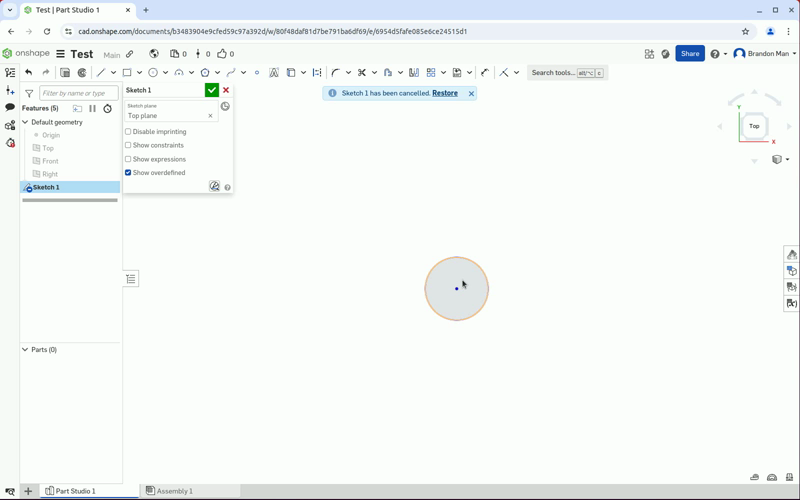
scroll(6)
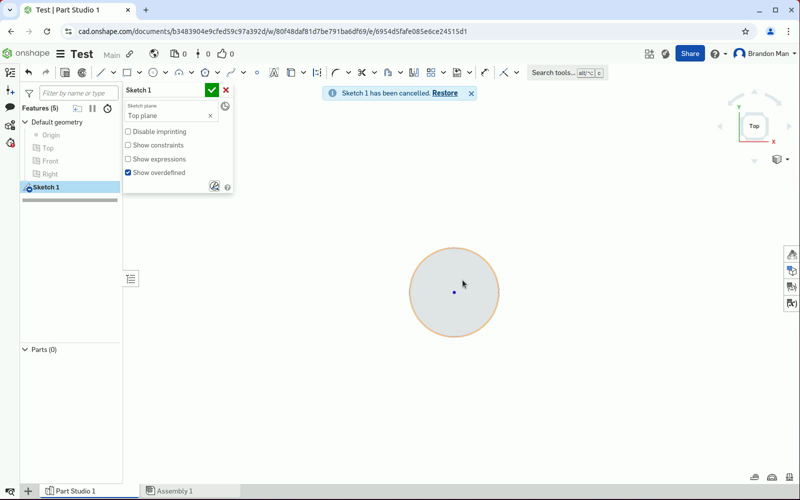
scroll(6)
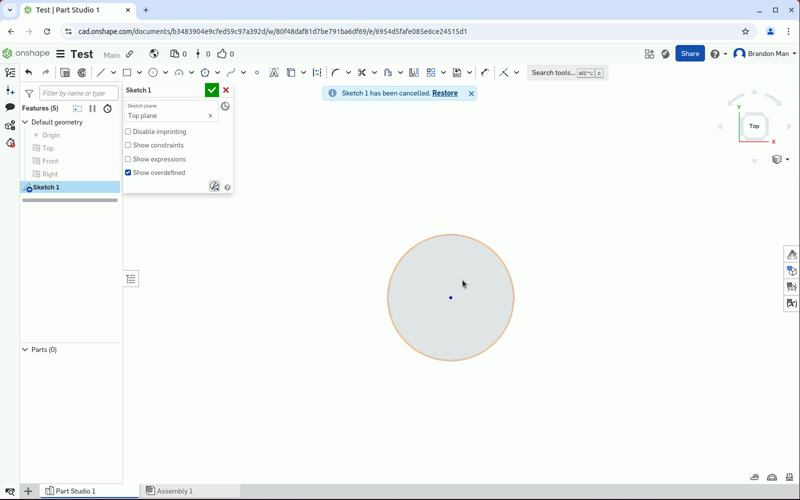
scroll(6)
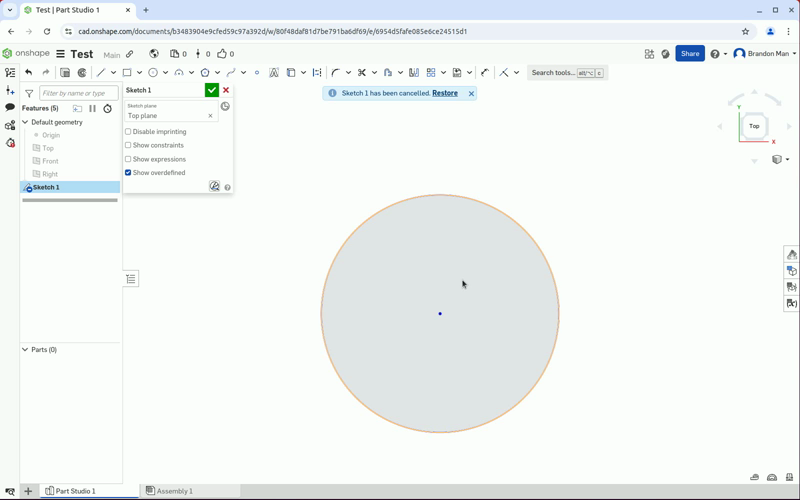
click(462, 279)
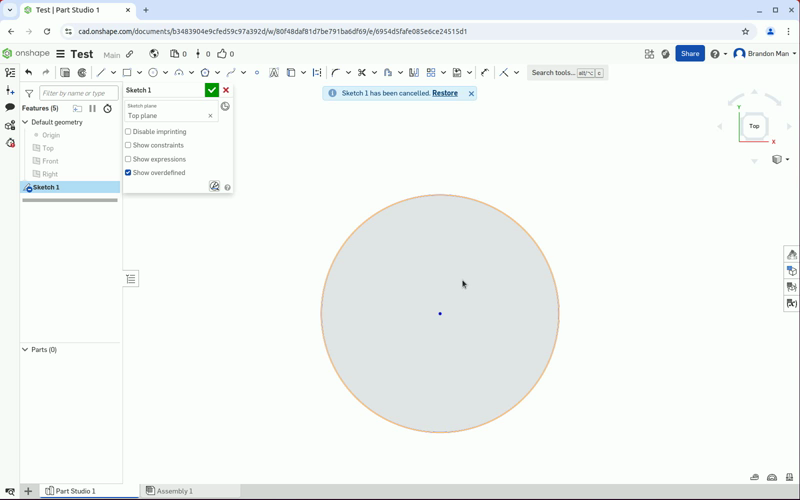
scroll(-6)
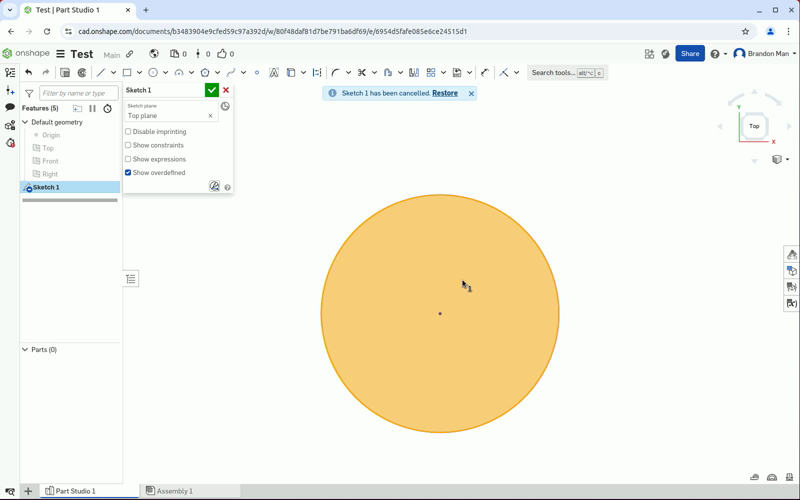
scroll(-6)
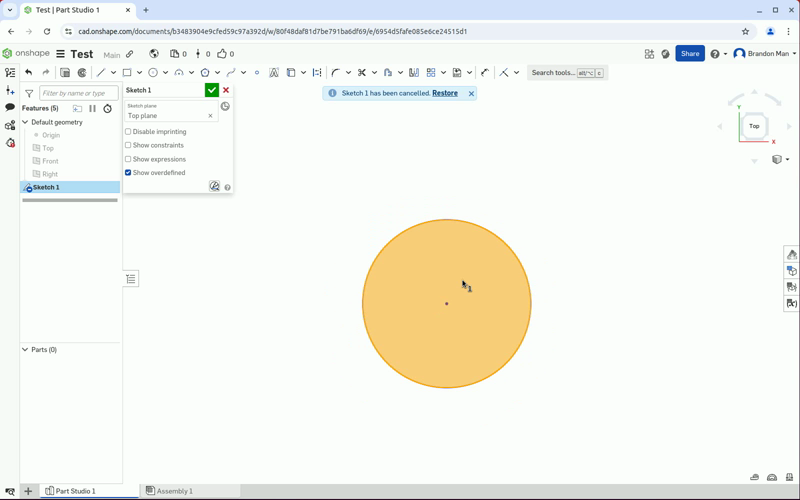
scroll(-6)
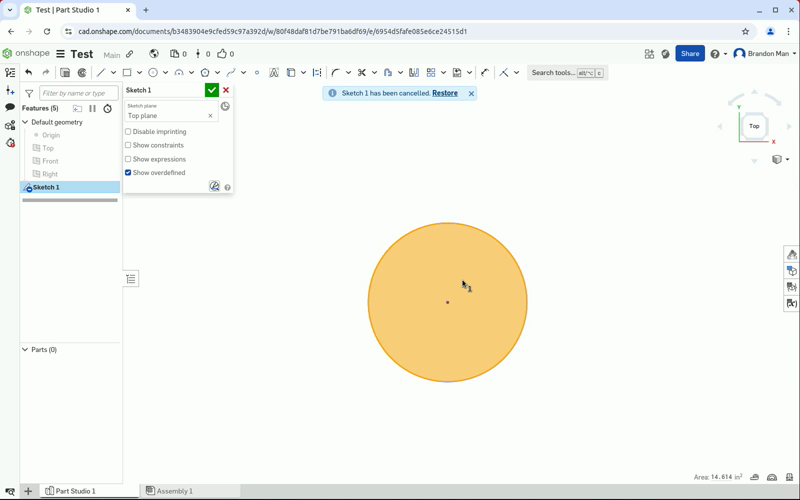
scroll(-6)
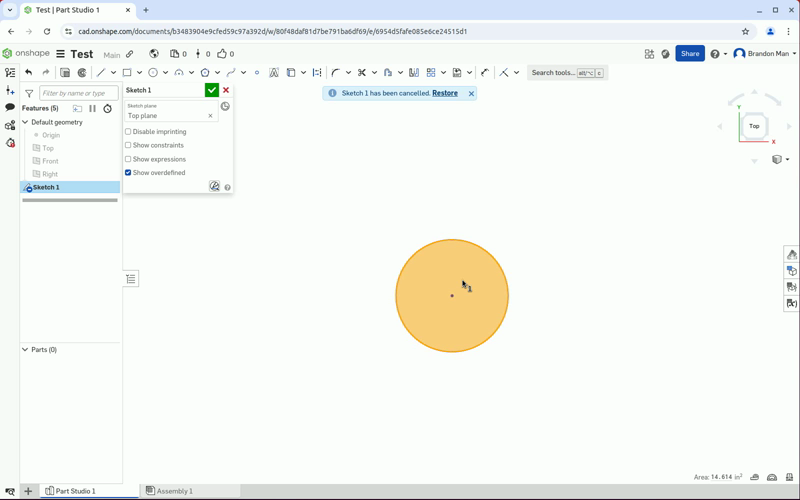
scroll(-6)
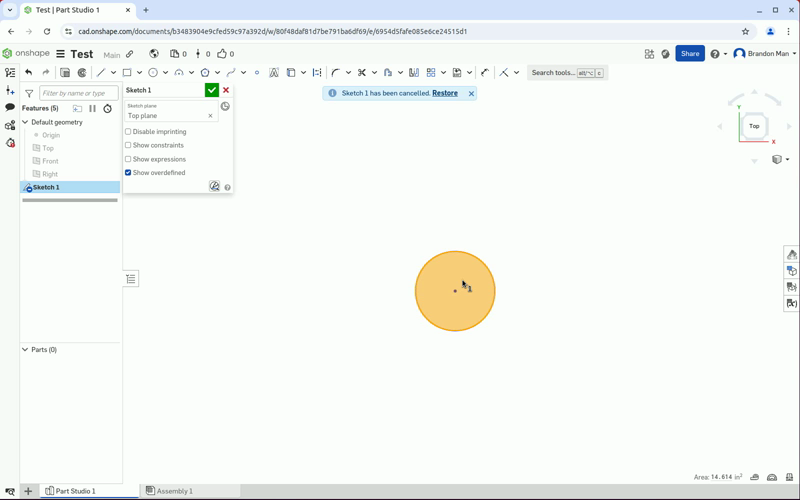
scroll(-6)
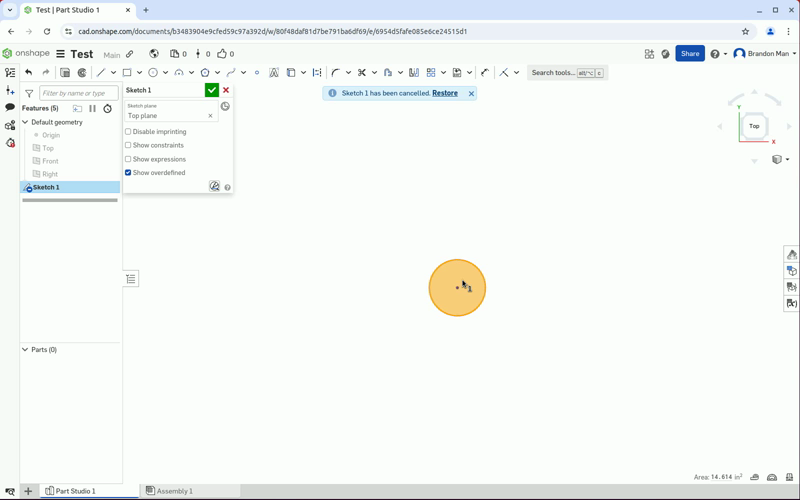
scroll(-6)
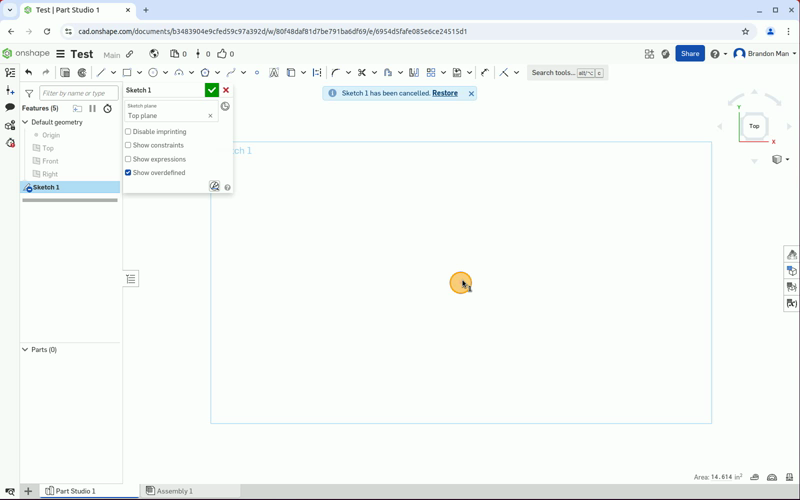
mouse_move(73, 352)
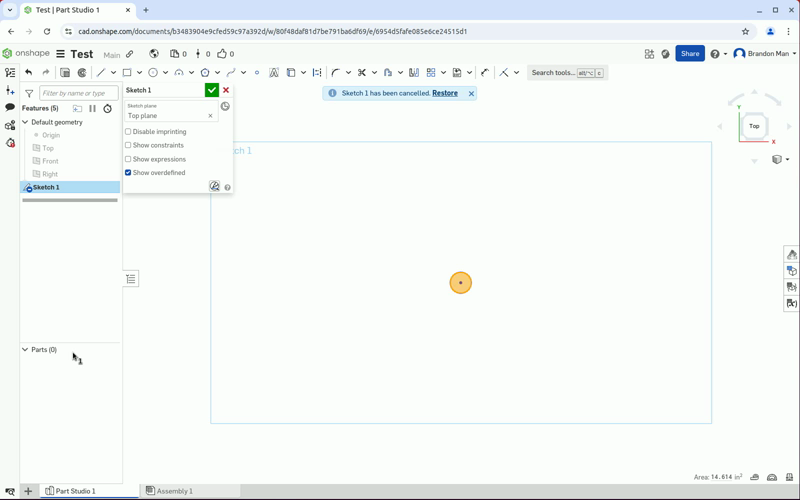
key(shift+y)
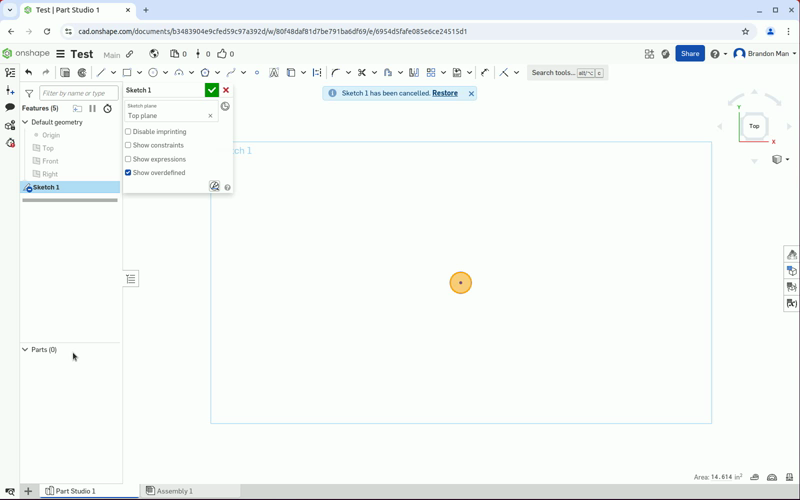
key(shift+e)
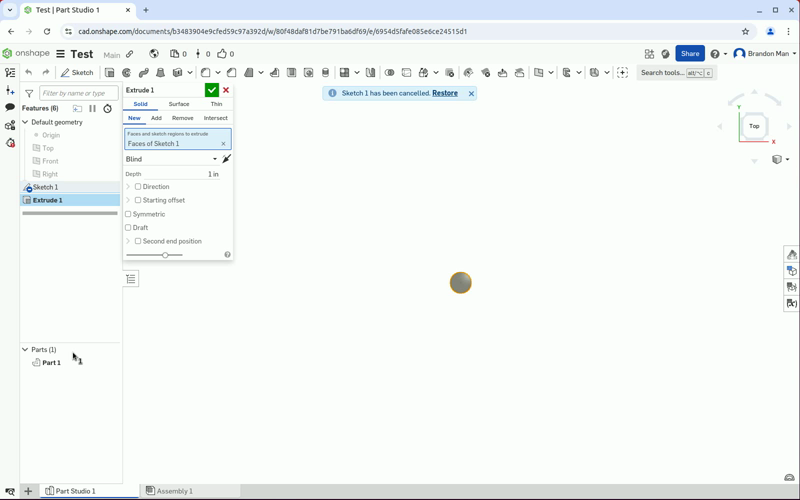
mouse_move(143, 106)
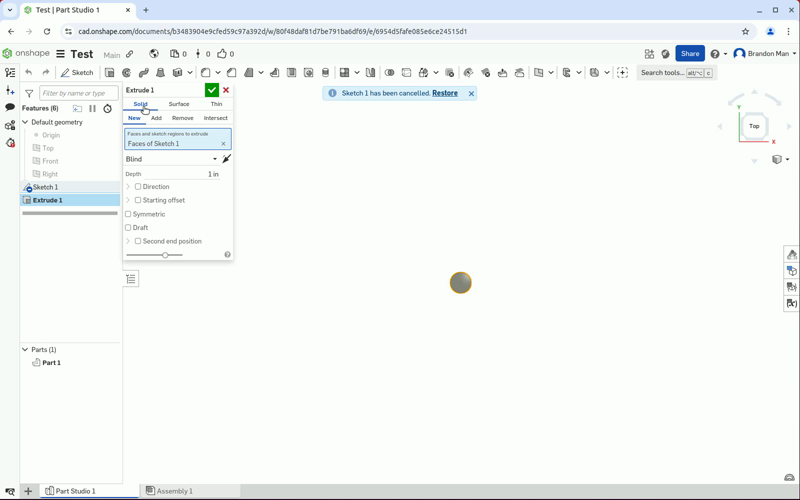
click(143, 106)
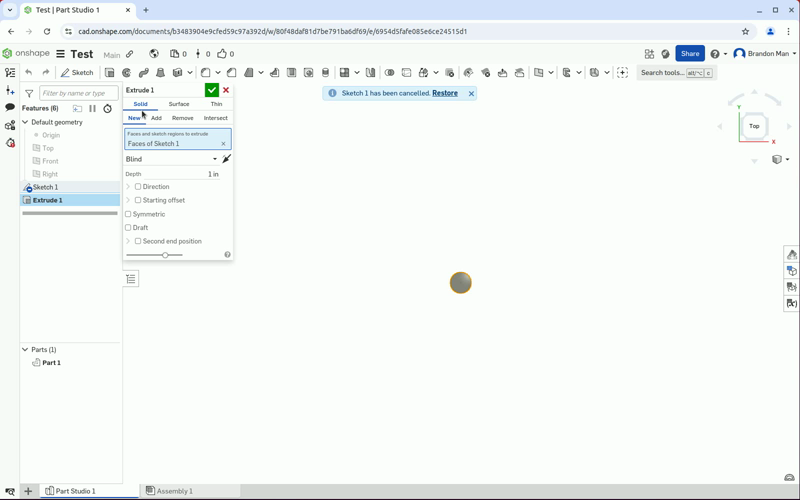
mouse_move(137, 120)
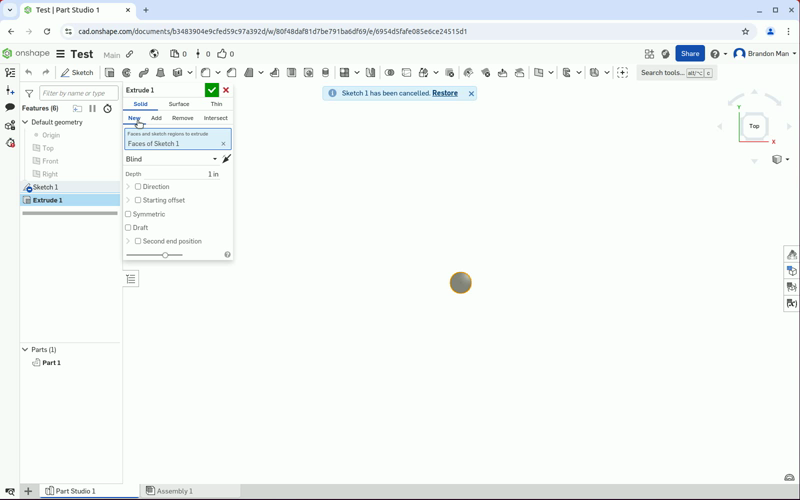
click(137, 120)
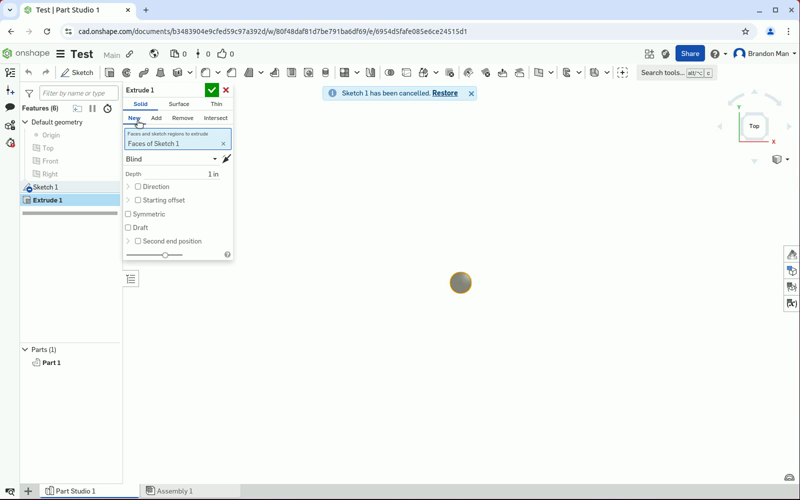
key(tab, 4)
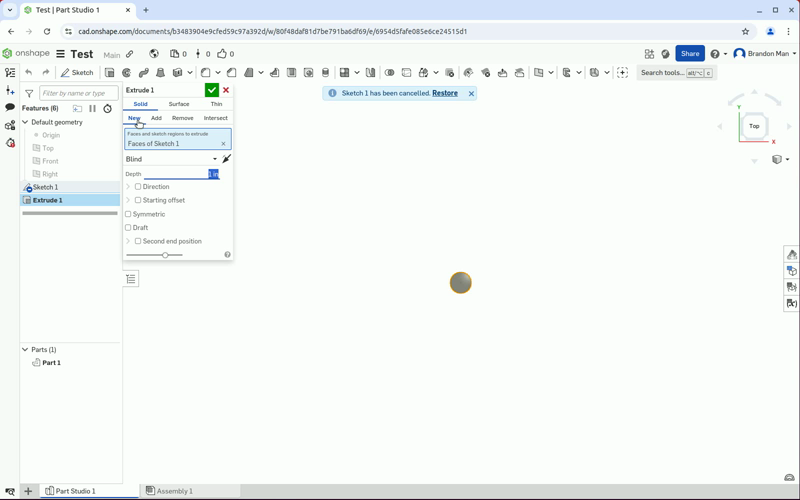
text(23.108)
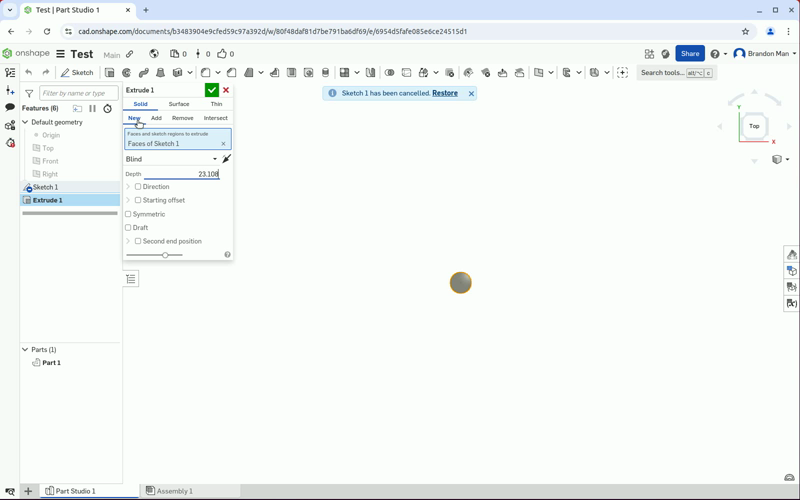
key(enter)
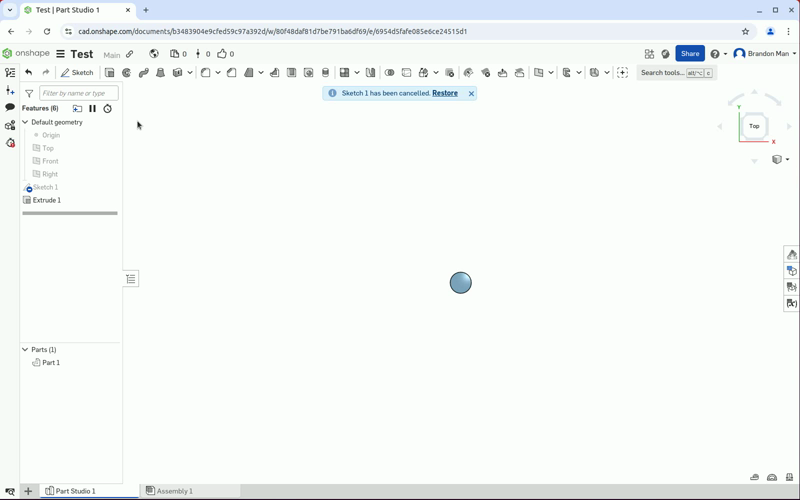
key(shift+h)
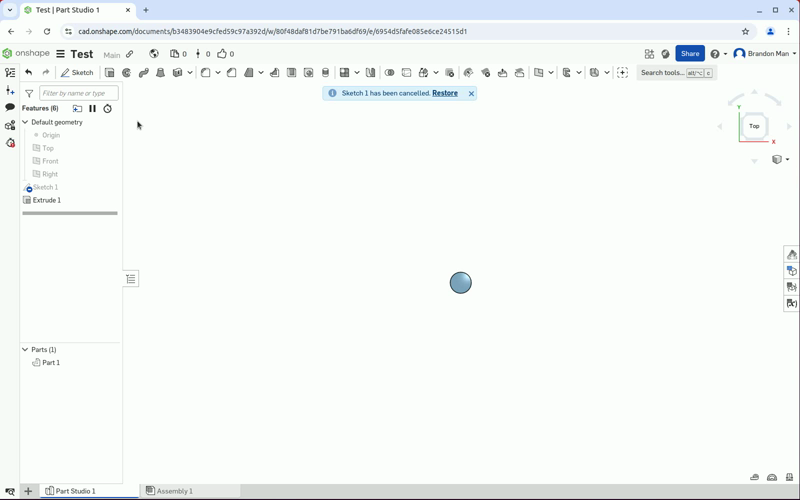
key(shift+h)
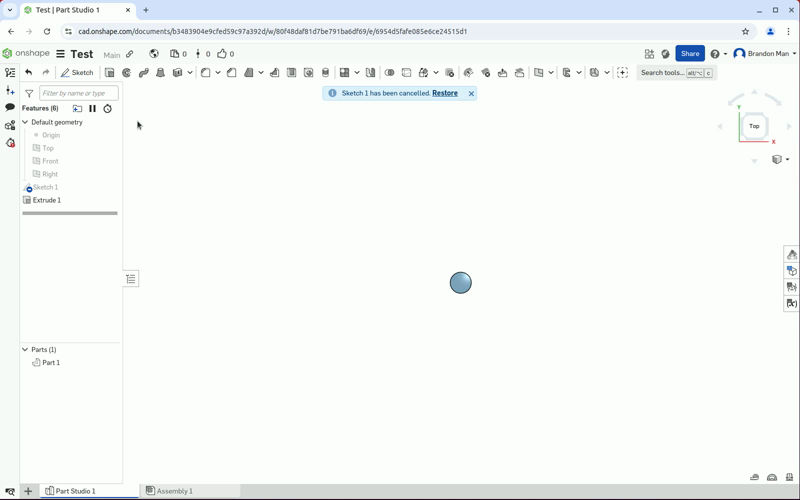
mouse_move(73, 189)
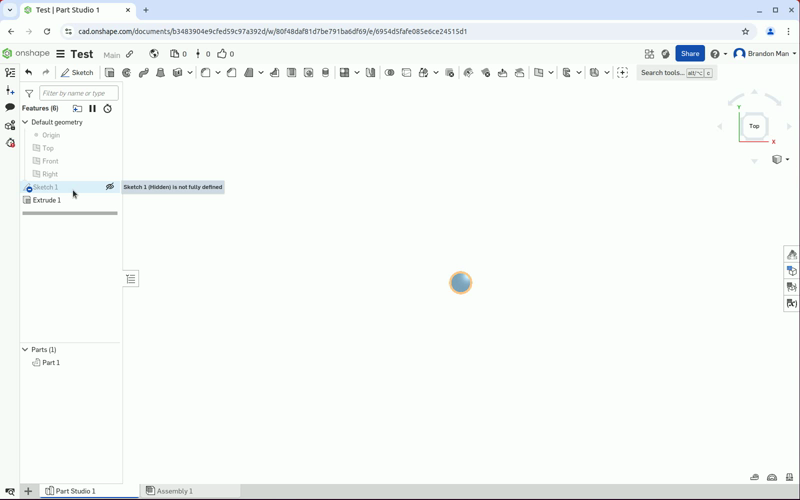
click(73, 189)
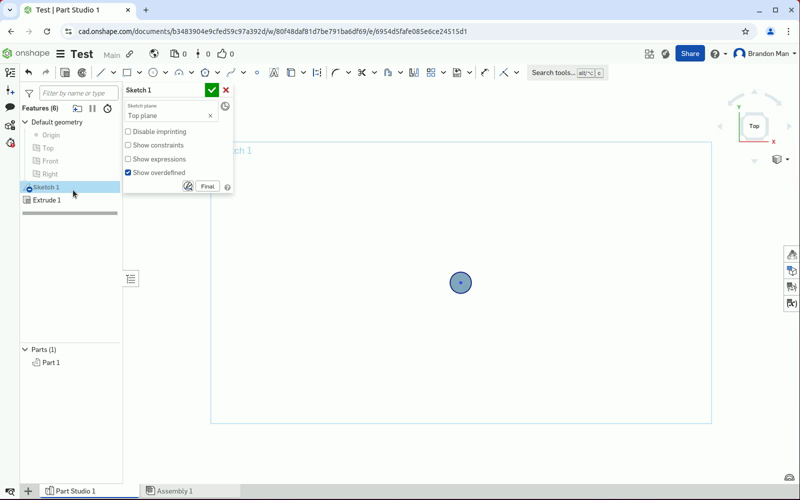
mouse_move(229, 92)
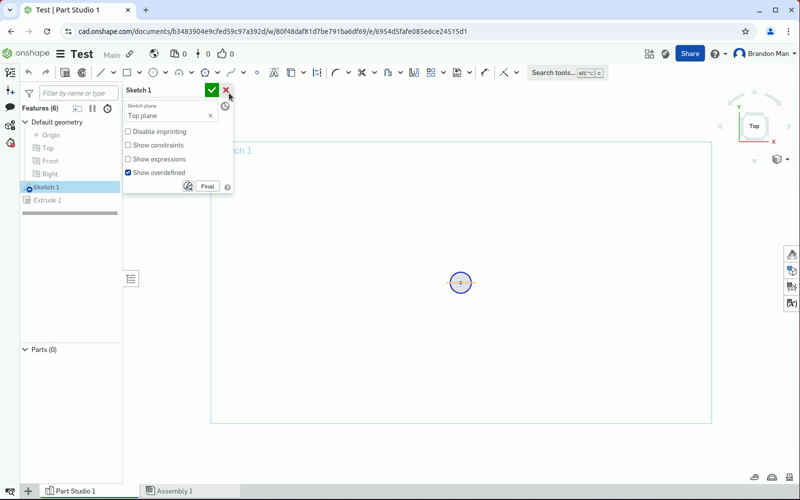
click(229, 92)
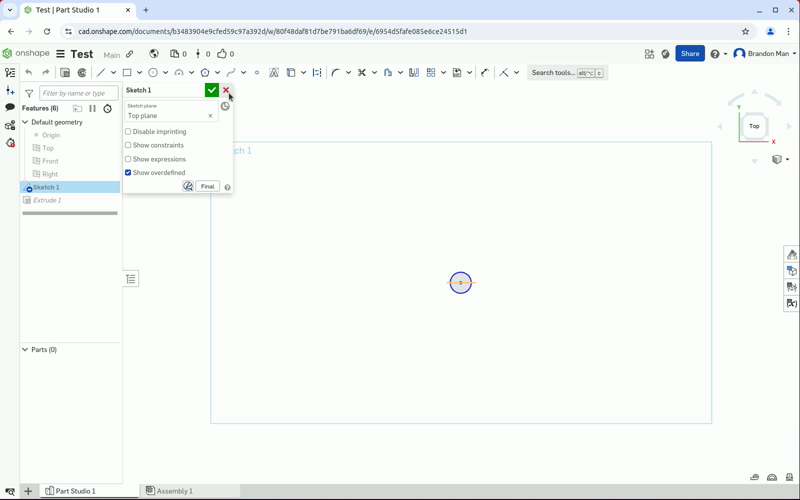
key(shift+s)
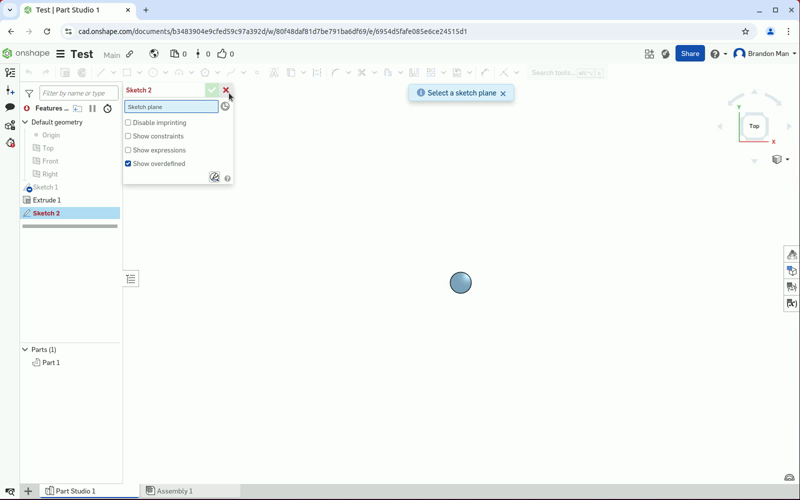
mouse_move(73, 150)
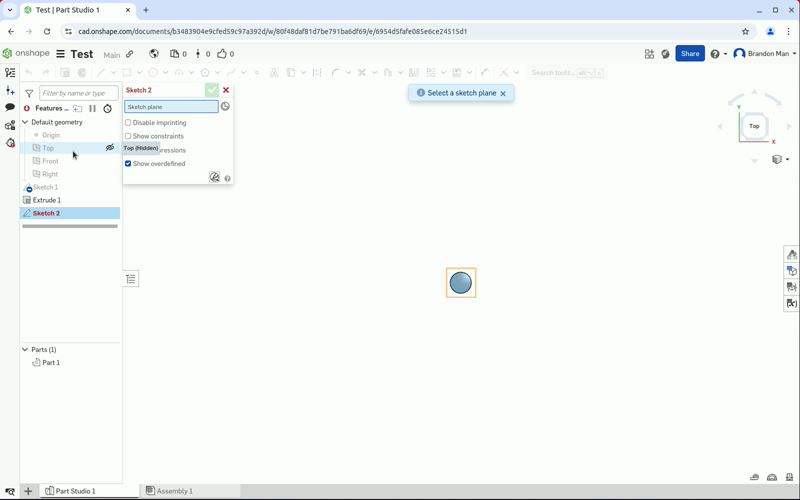
click(73, 150)
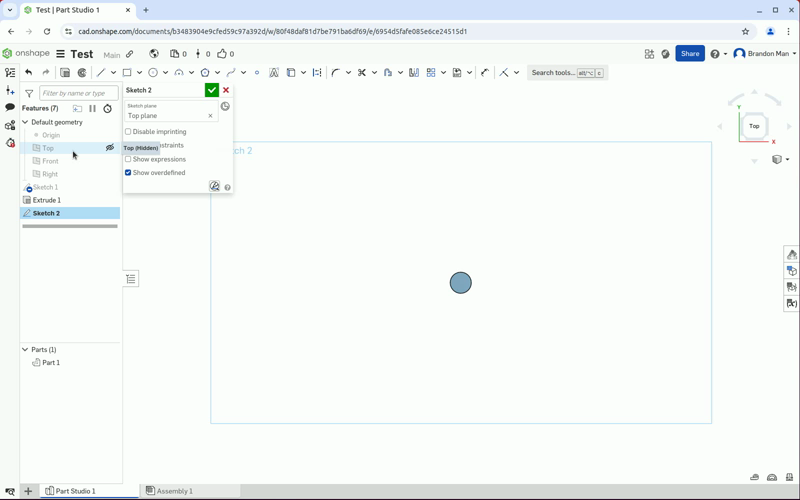
mouse_move(73, 352)
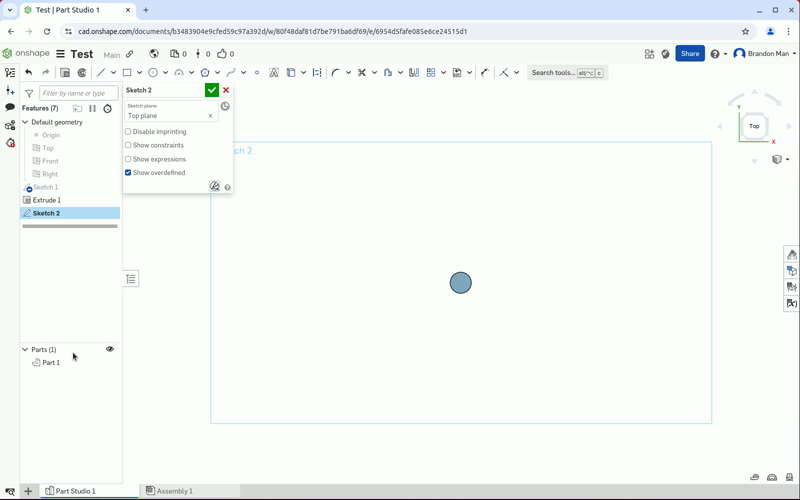
key(y)
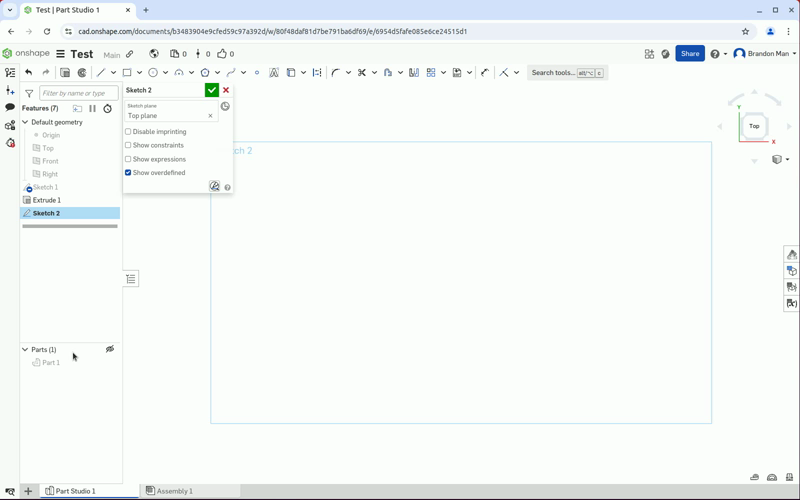
key(c)
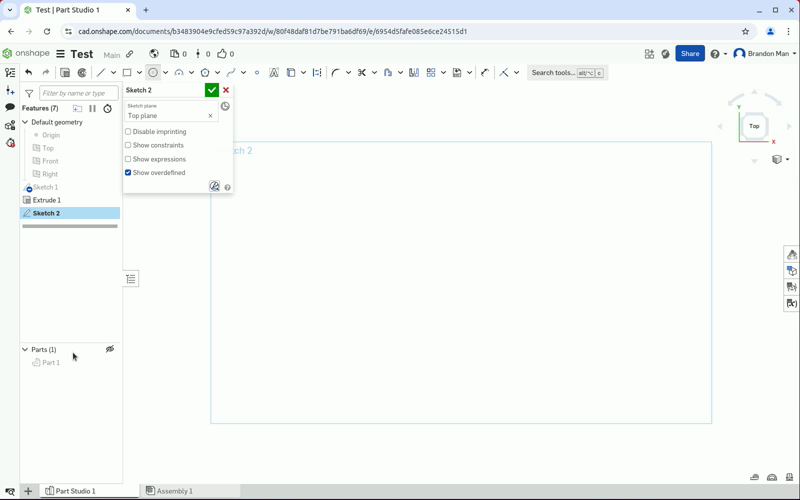
key_down(shift)
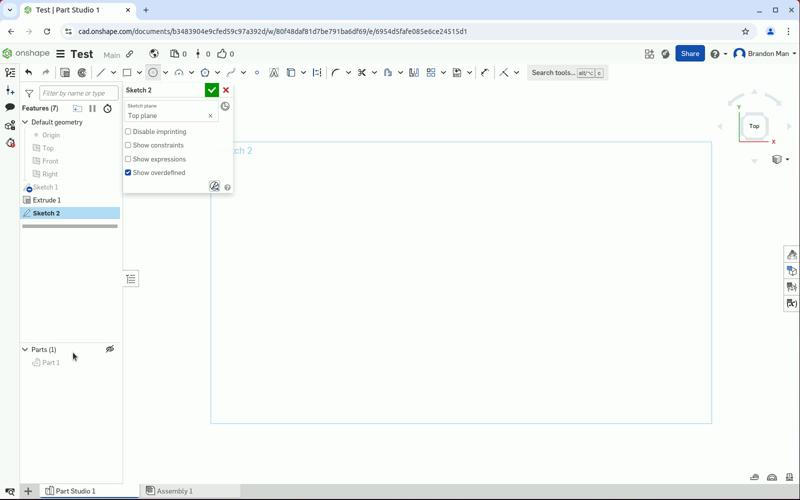
mouse_move(397, 282)
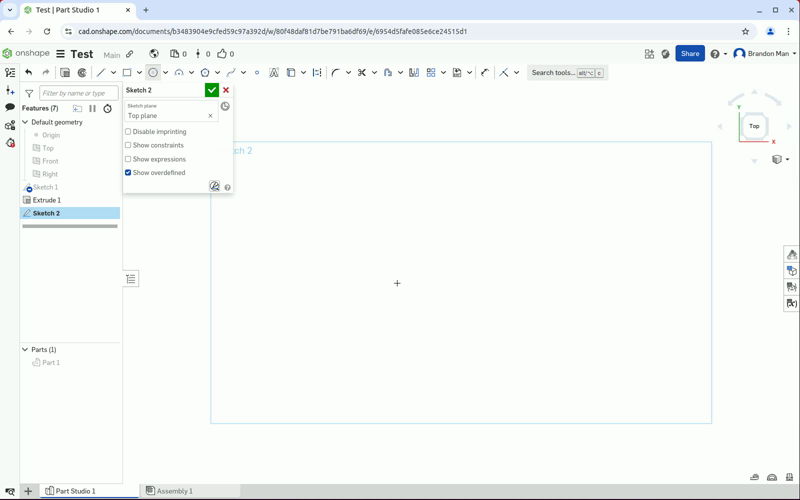
click(397, 282)
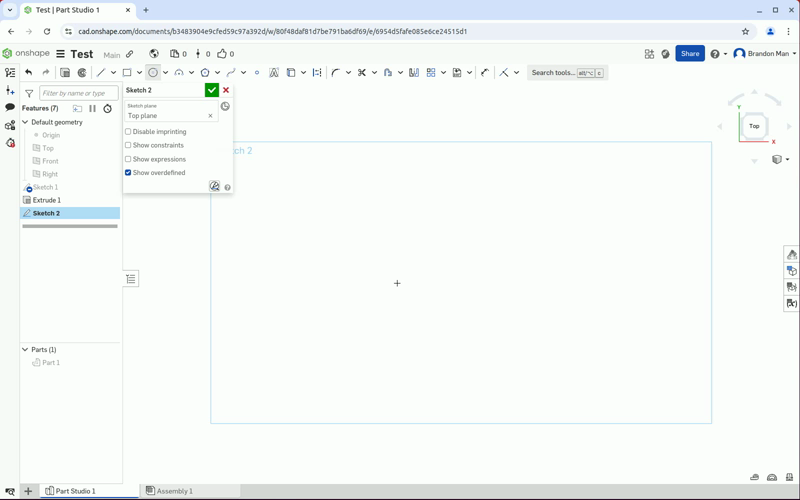
key_up(shift)
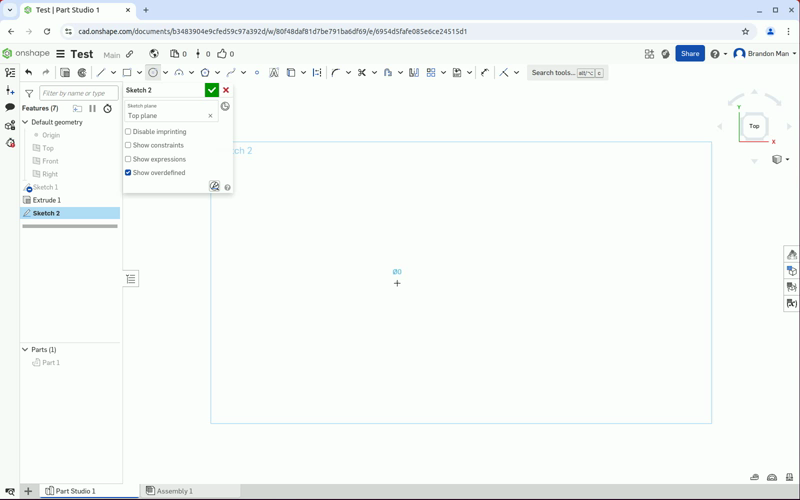
mouse_move(406, 282)
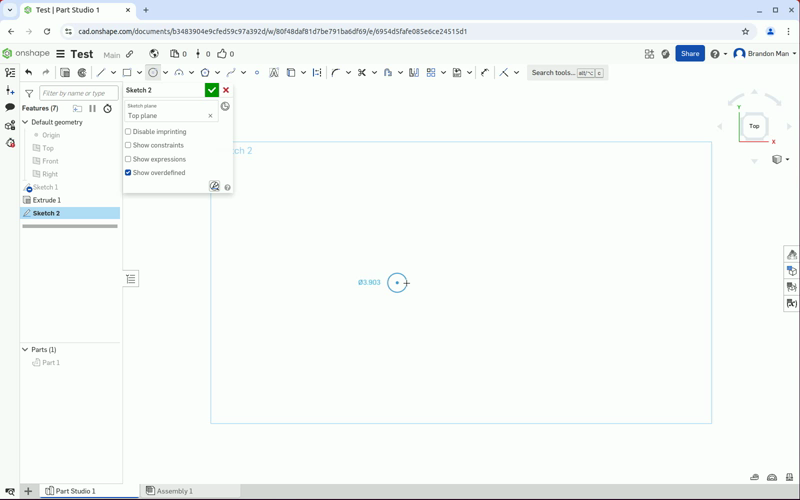
click(406, 282)
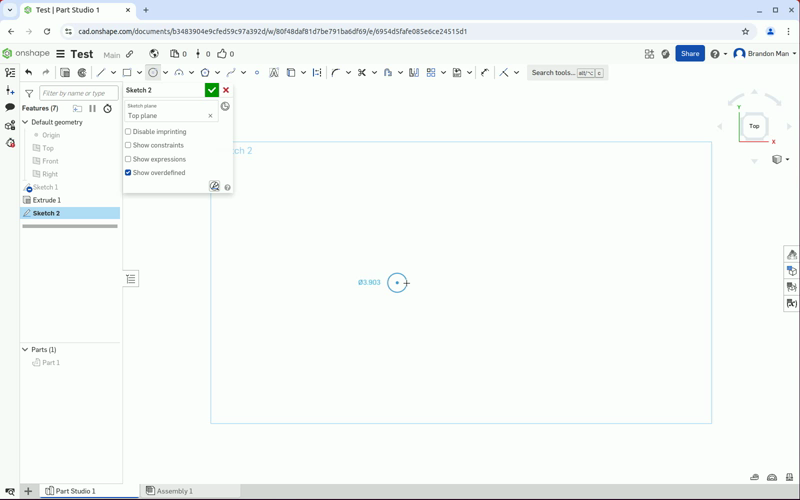
key(esc)
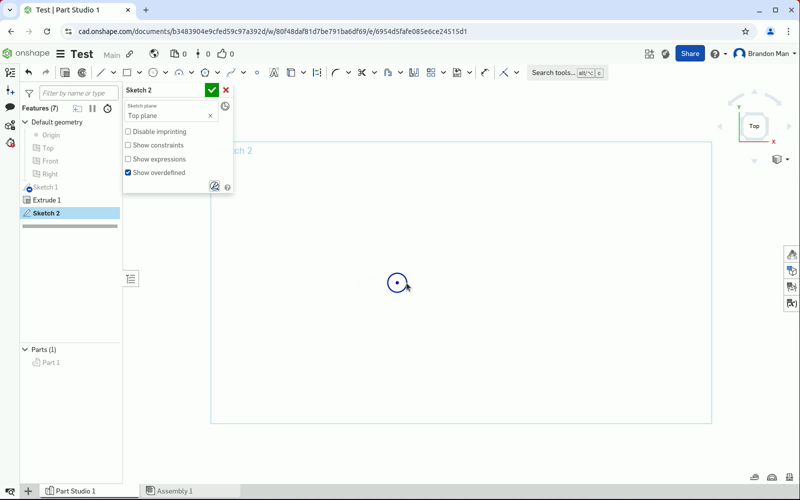
mouse_move(397, 288)
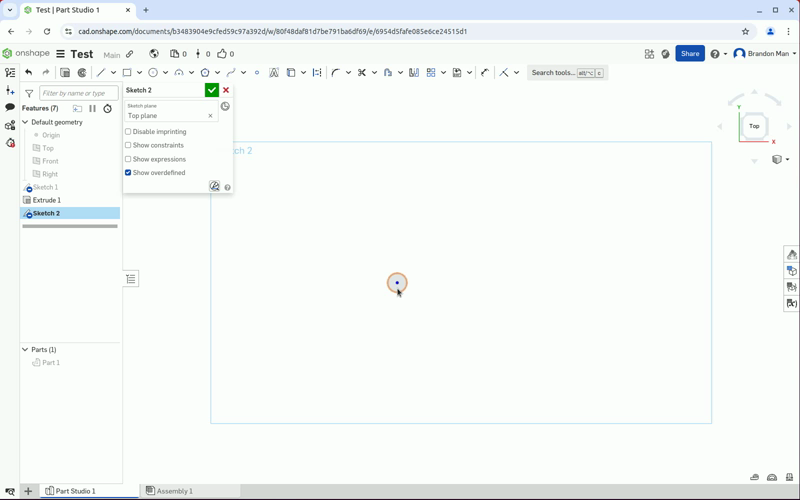
scroll(6)
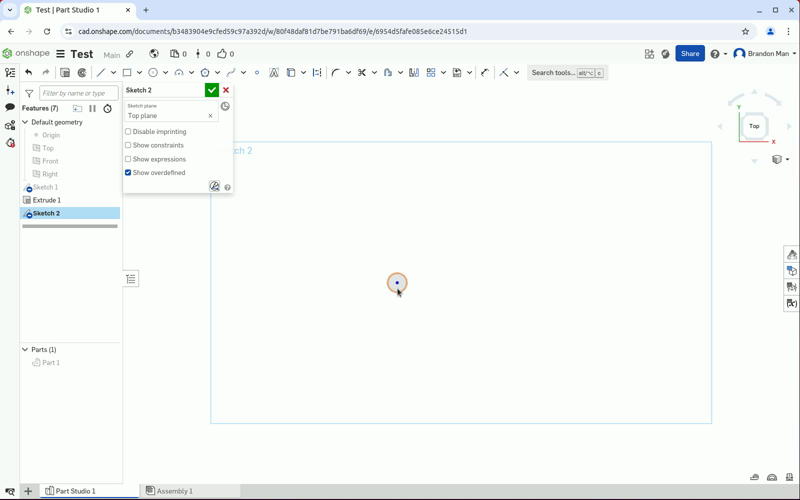
scroll(6)
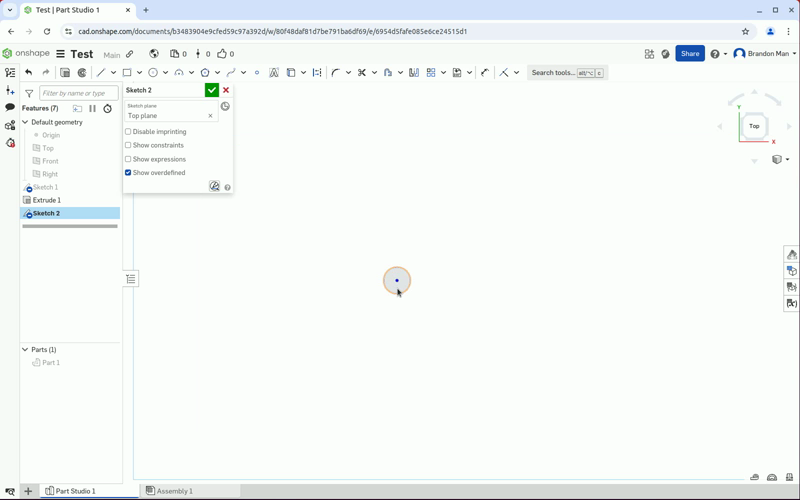
scroll(6)
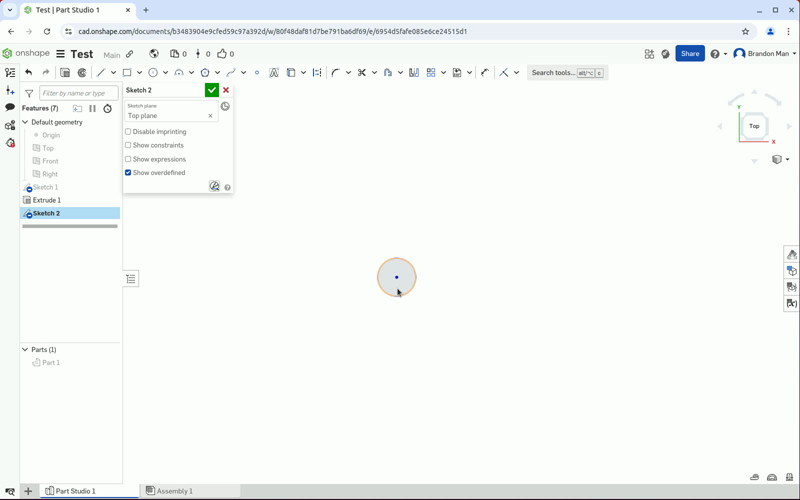
scroll(6)
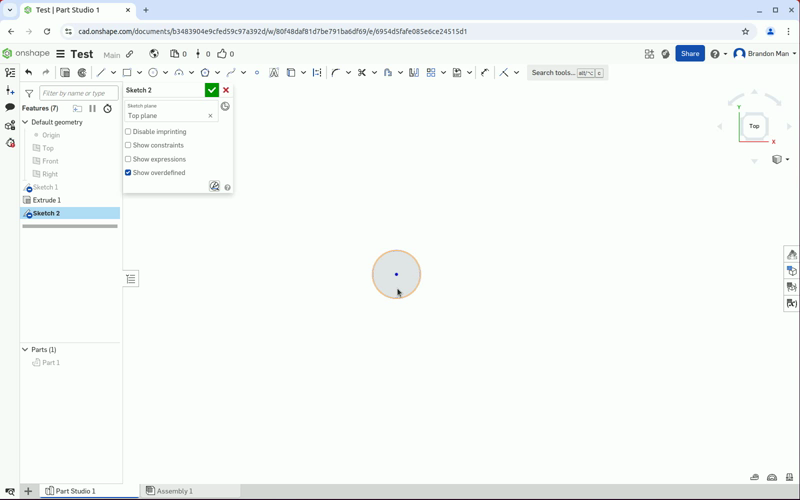
scroll(6)
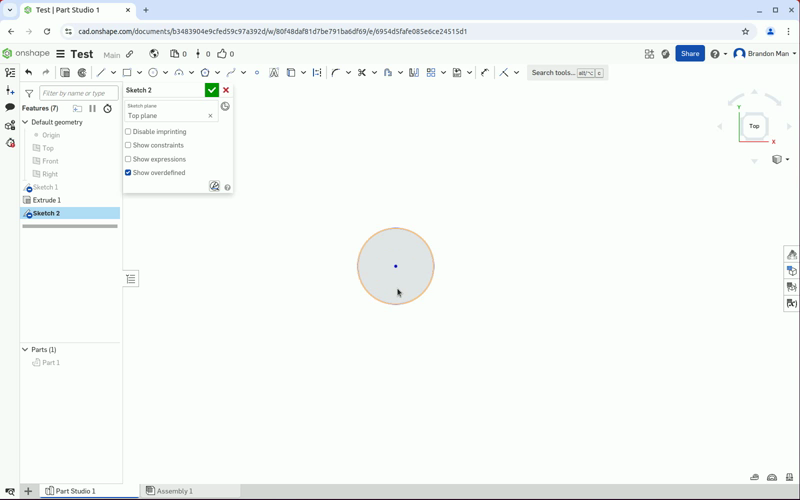
scroll(6)
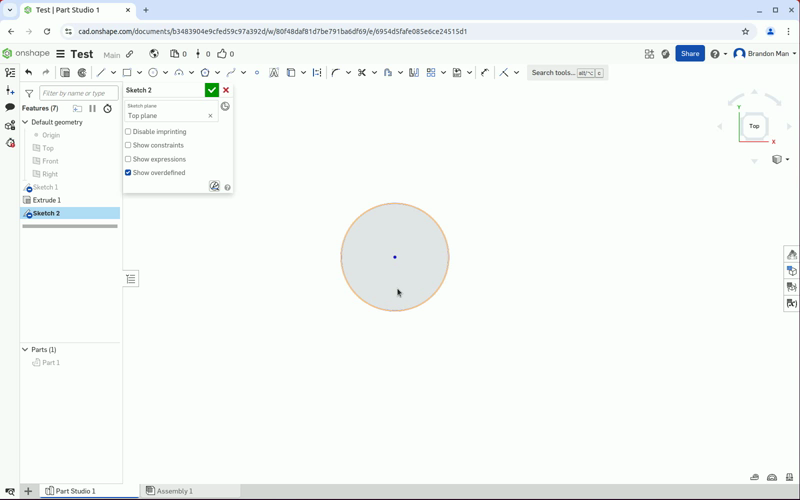
scroll(6)
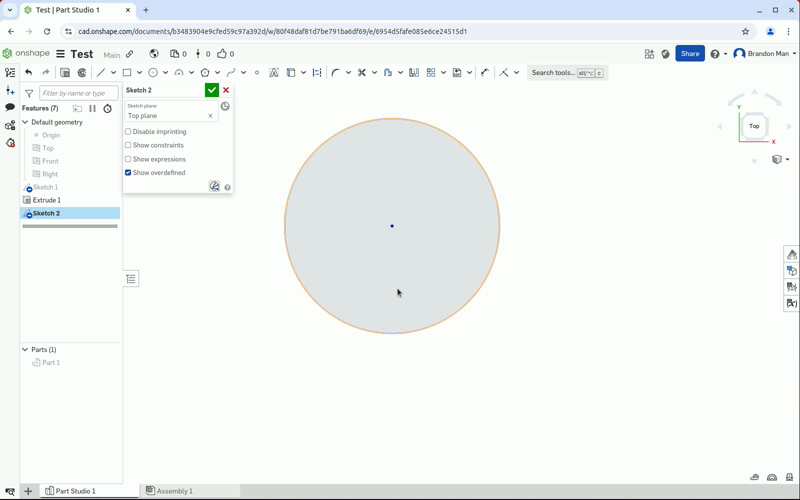
click(397, 288)
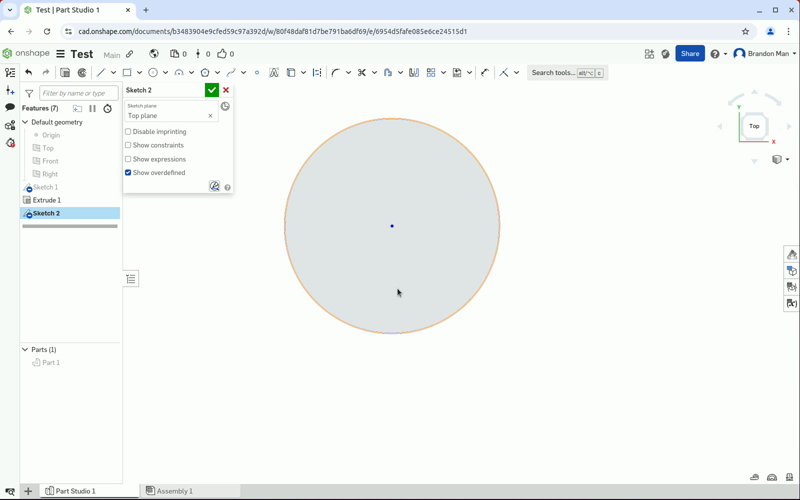
scroll(-6)
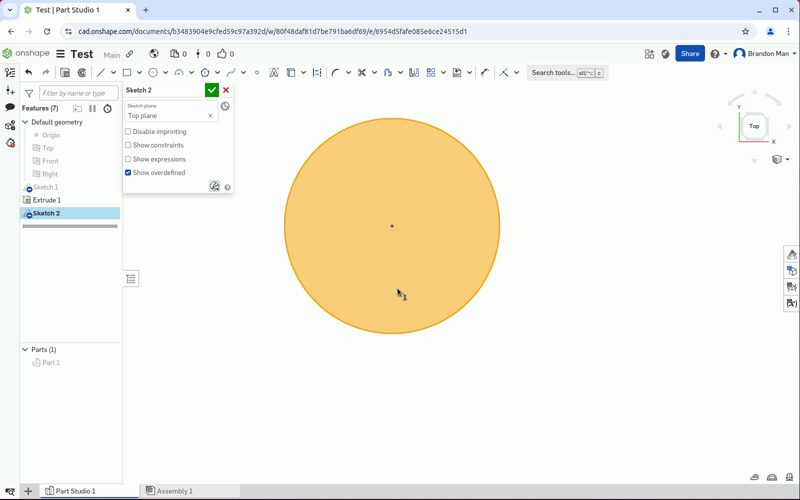
scroll(-6)
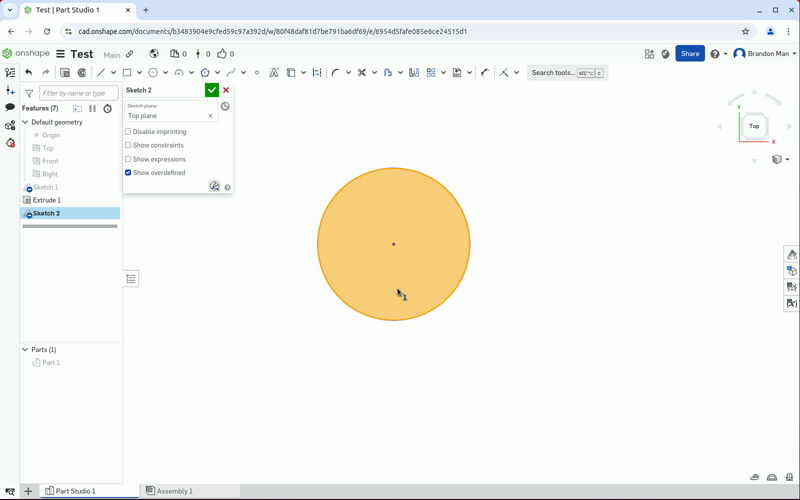
scroll(-6)
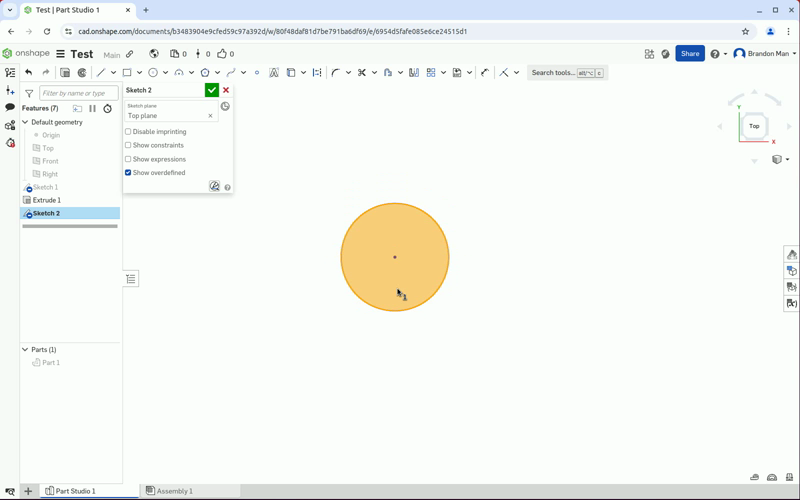
scroll(-6)
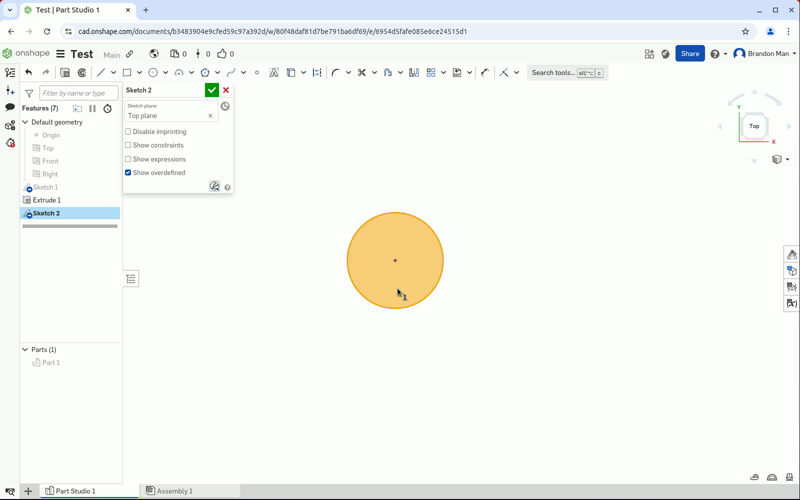
scroll(-6)
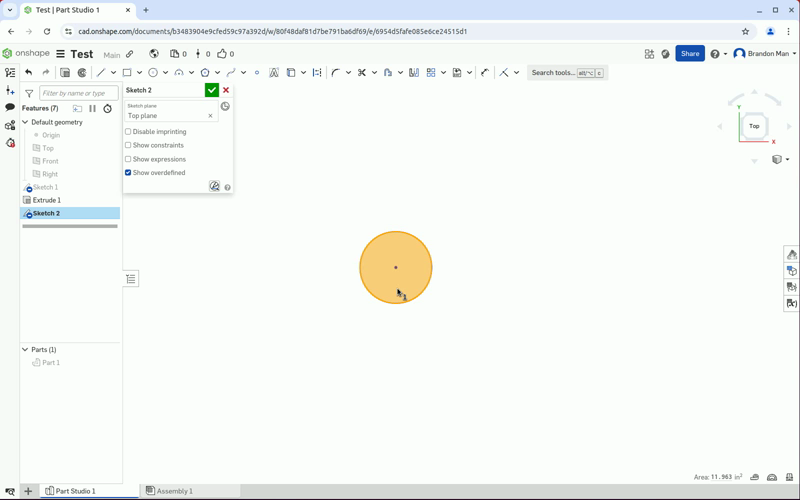
scroll(-6)
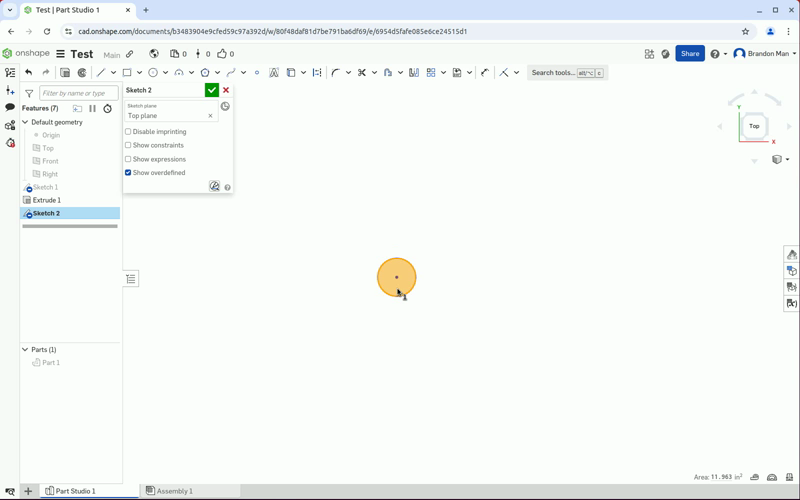
scroll(-6)
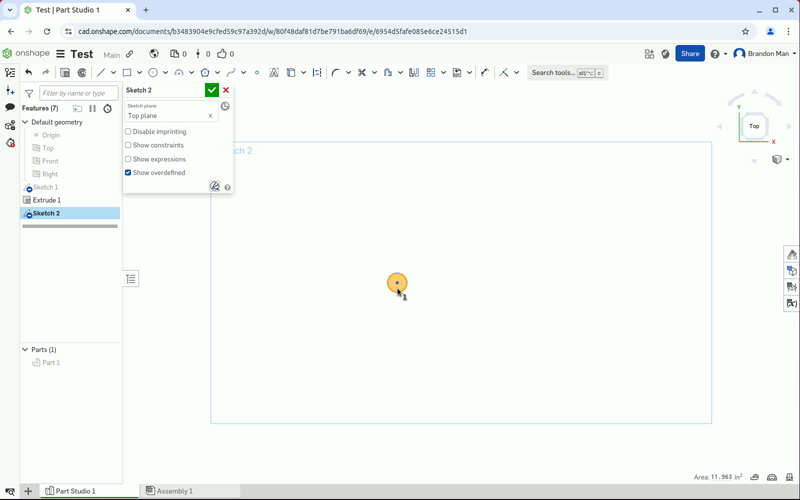
mouse_move(73, 352)
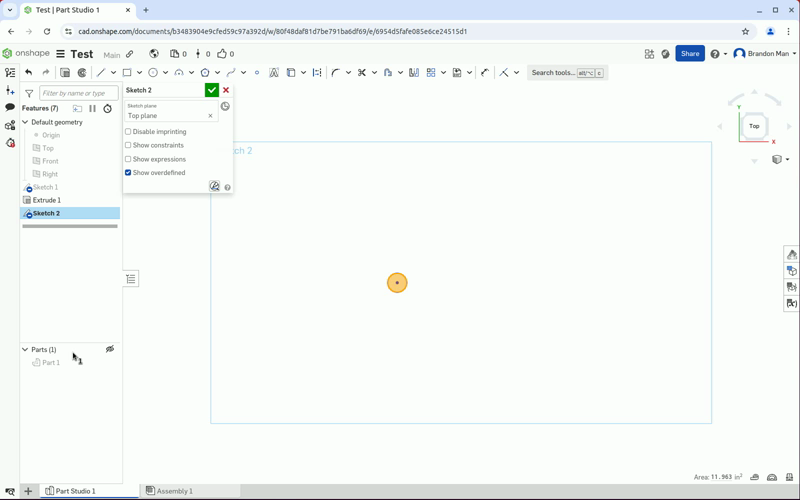
key(shift+y)
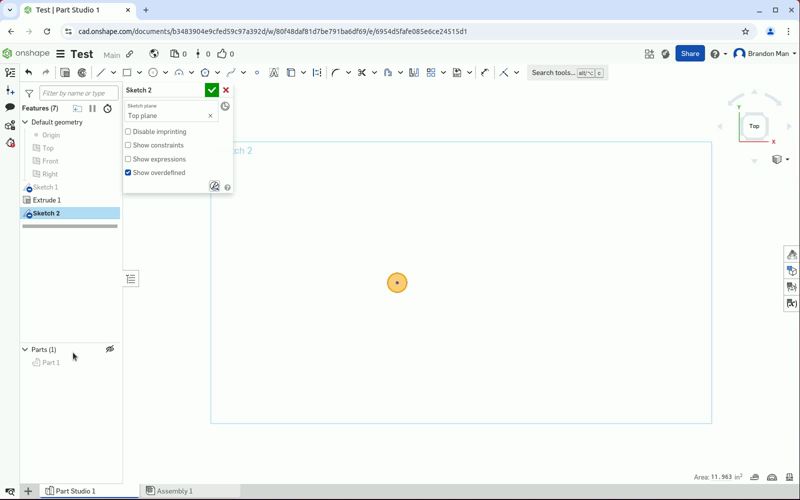
key(shift+e)
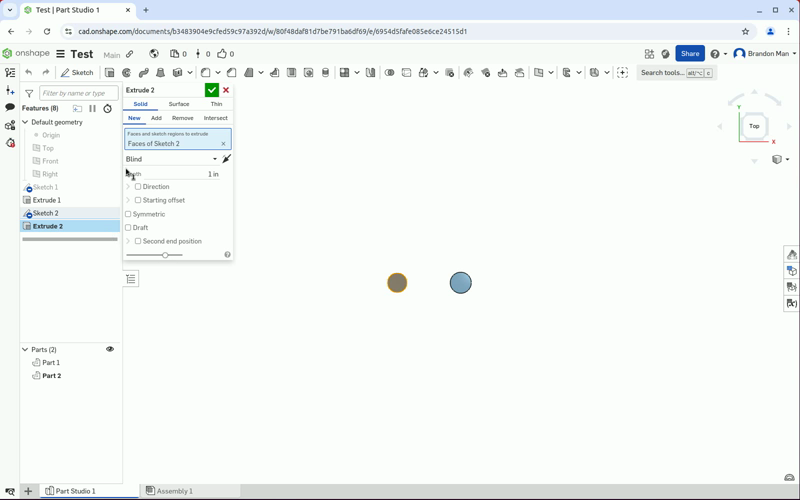
mouse_move(143, 106)
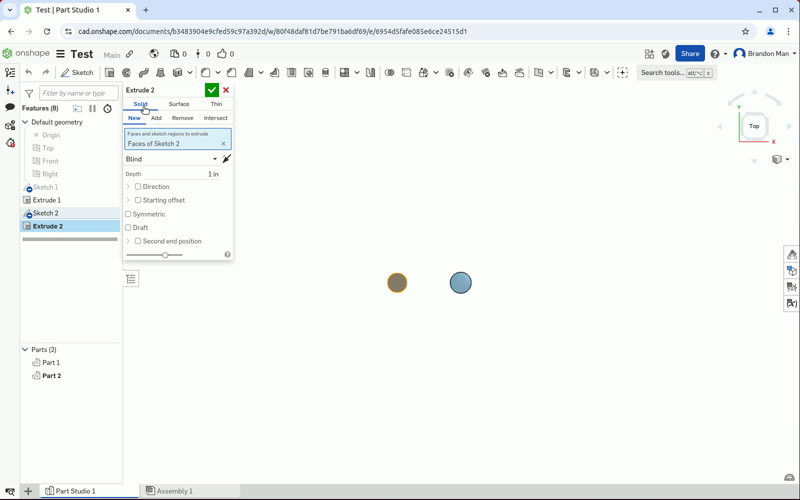
click(143, 106)
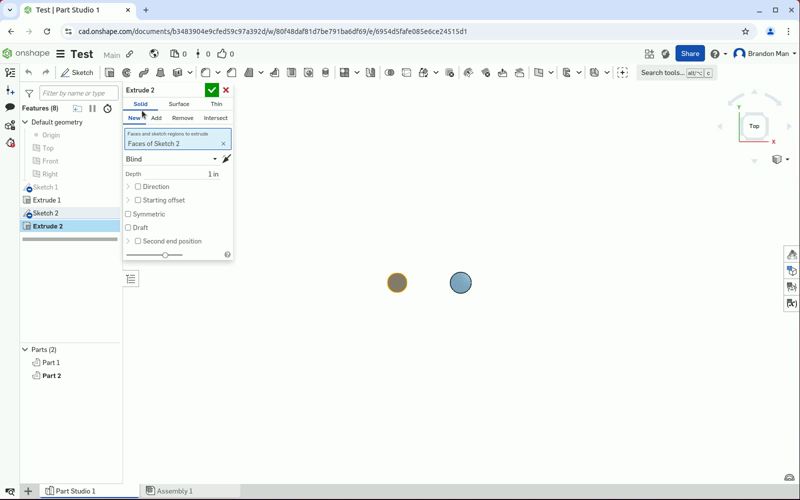
mouse_move(137, 120)
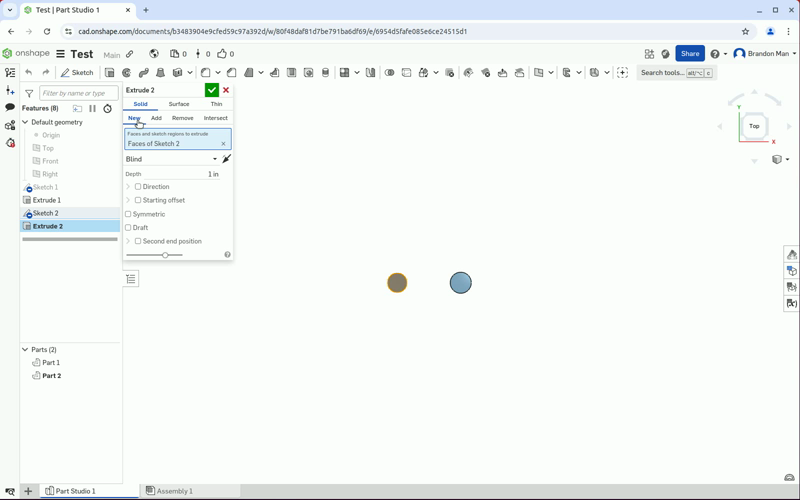
click(137, 120)
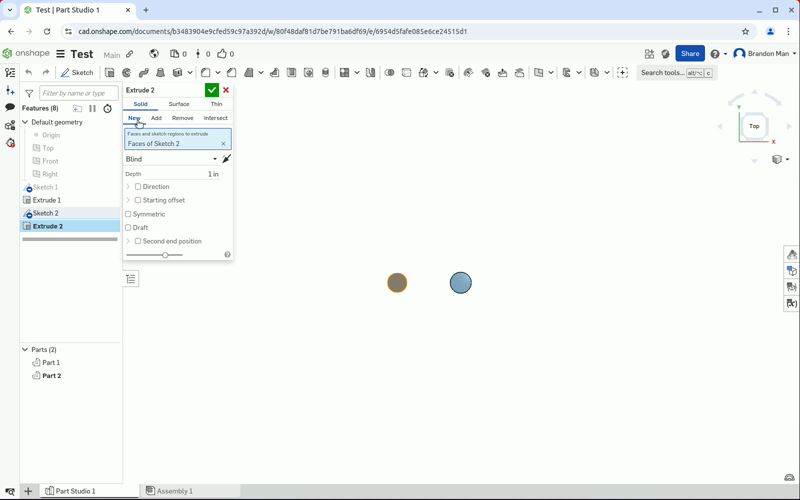
key(tab, 4)
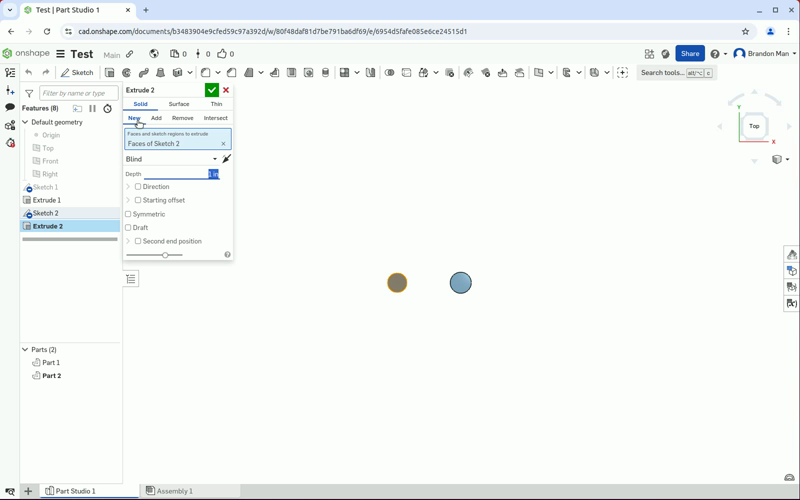
text(23.108)
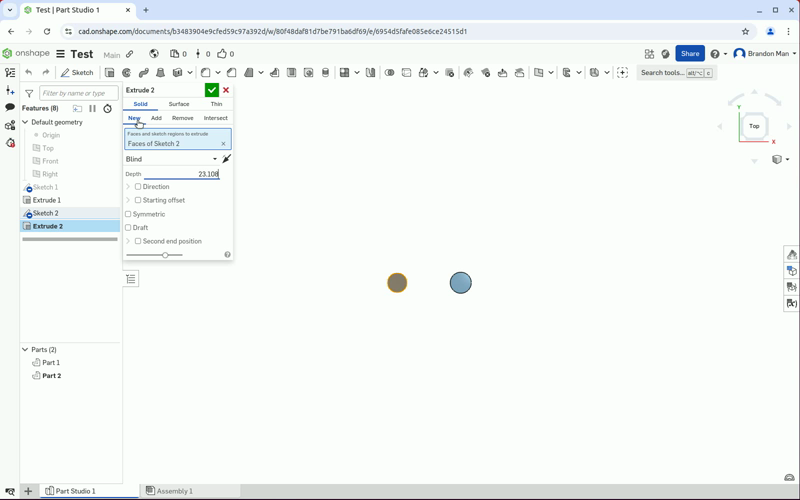
key(enter)
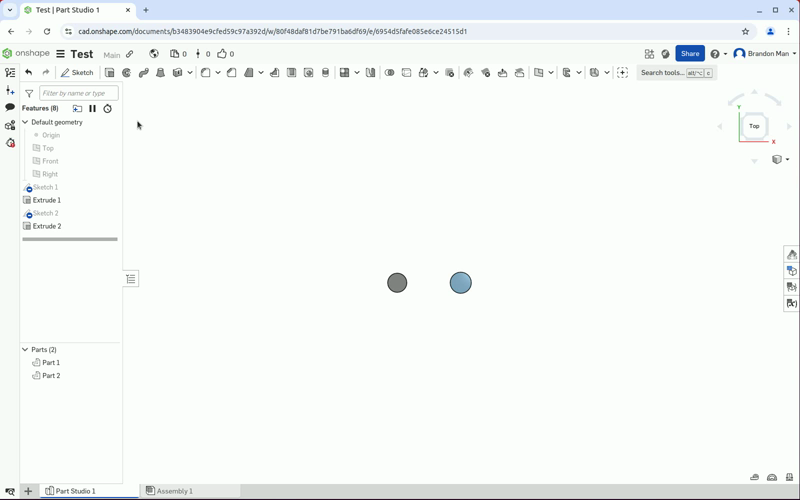
key(shift+h)
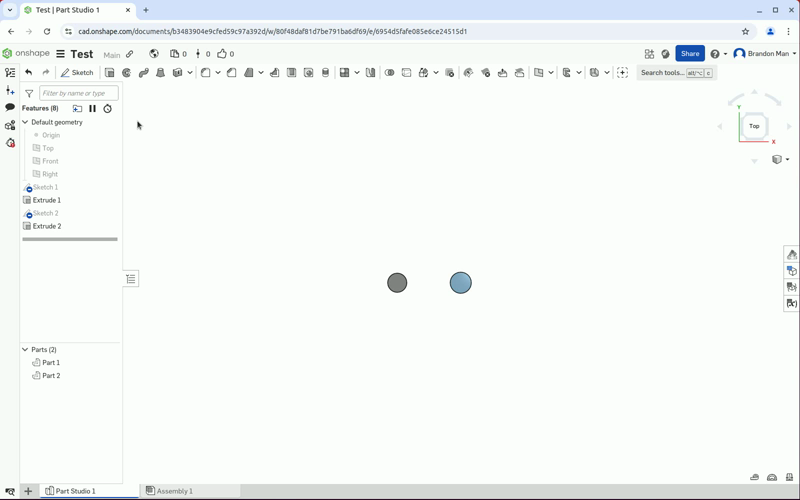
key(shift+h)
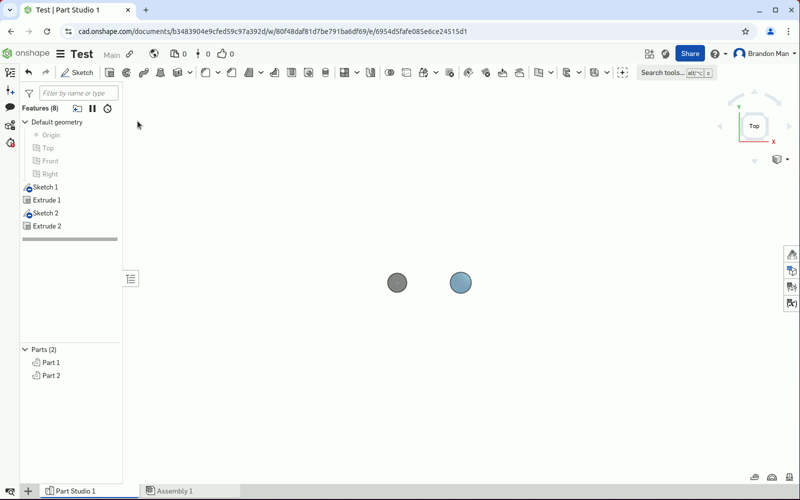
key(shift+7)
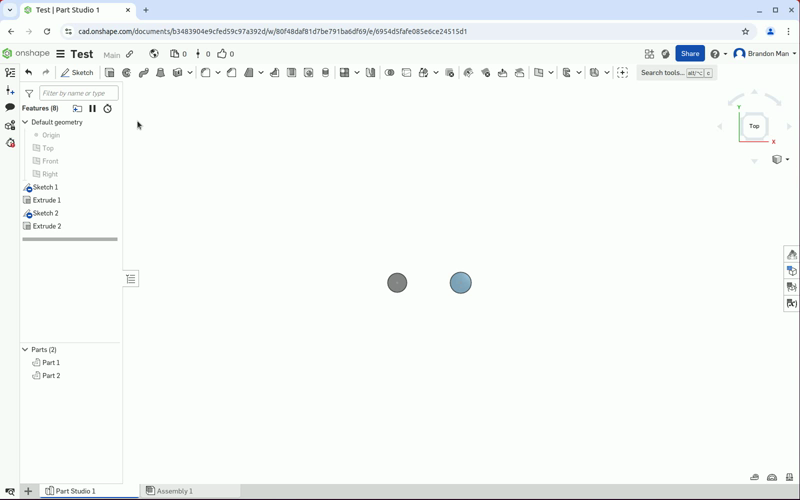
key(up, 3)
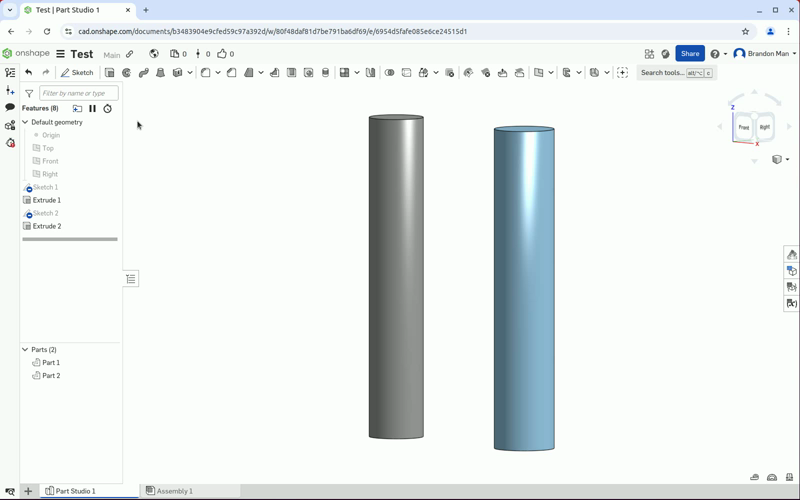
key(left, 3)
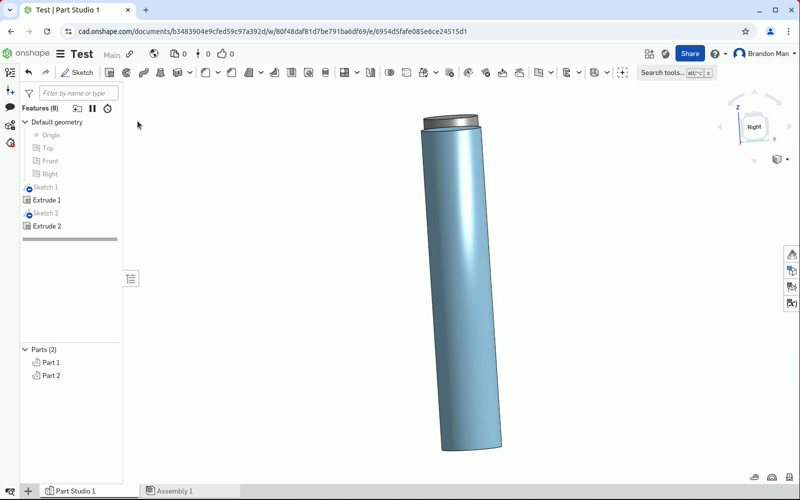
key(right, 3)
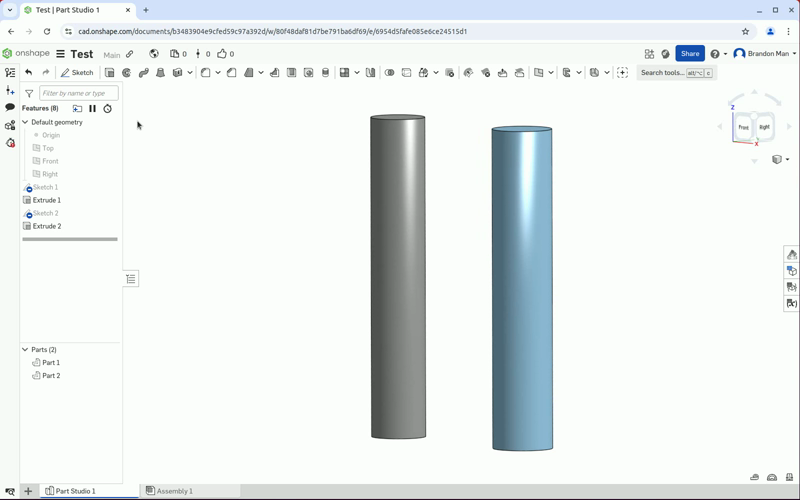
key(down, 3)
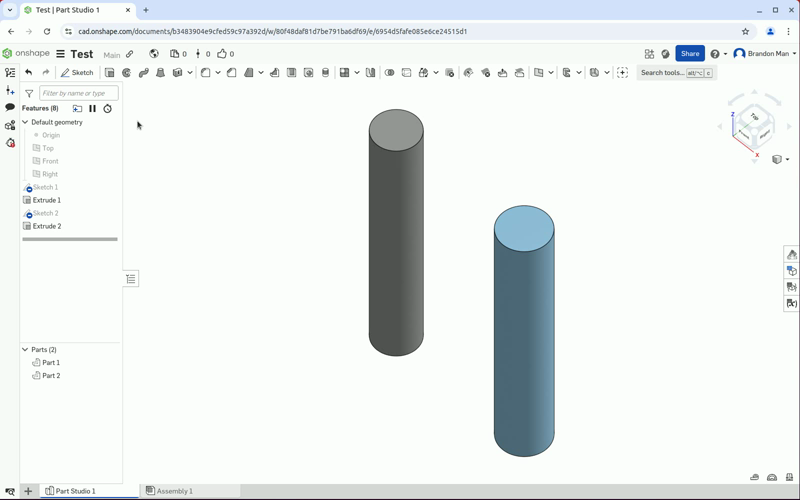
mouse_move(73, 189)
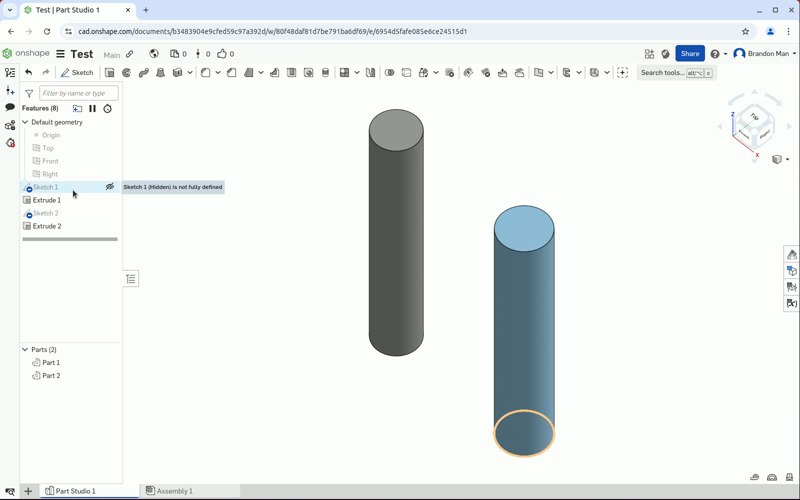
click(73, 189)